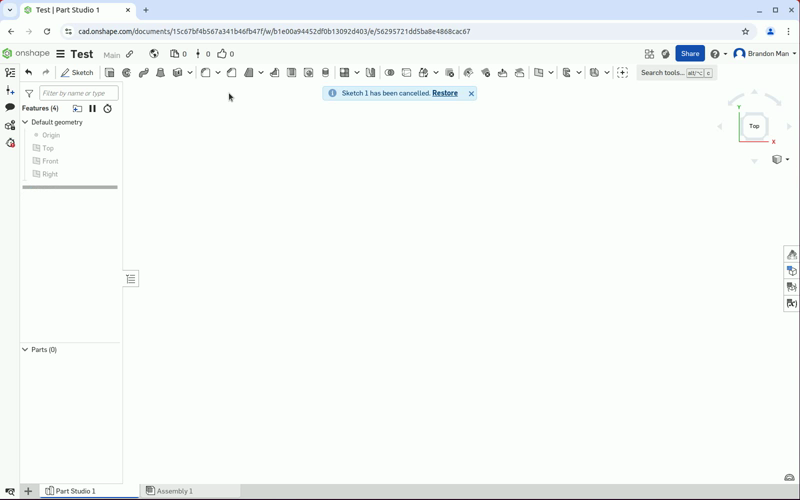
key(shift+h)
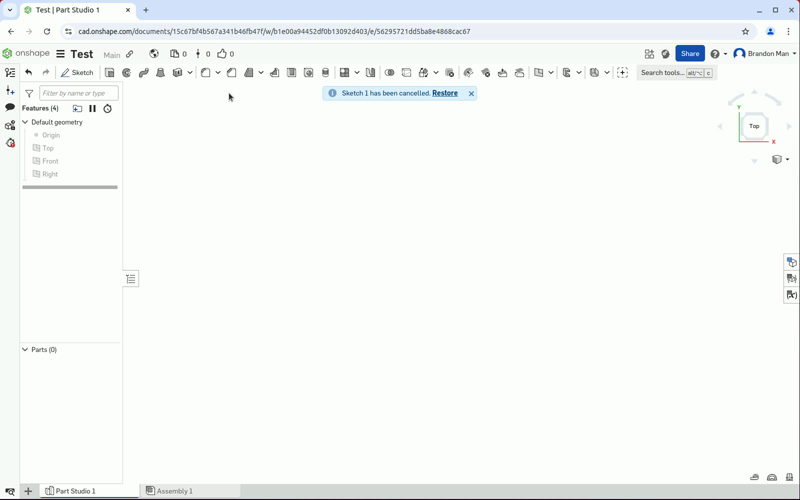
mouse_move(73, 352)
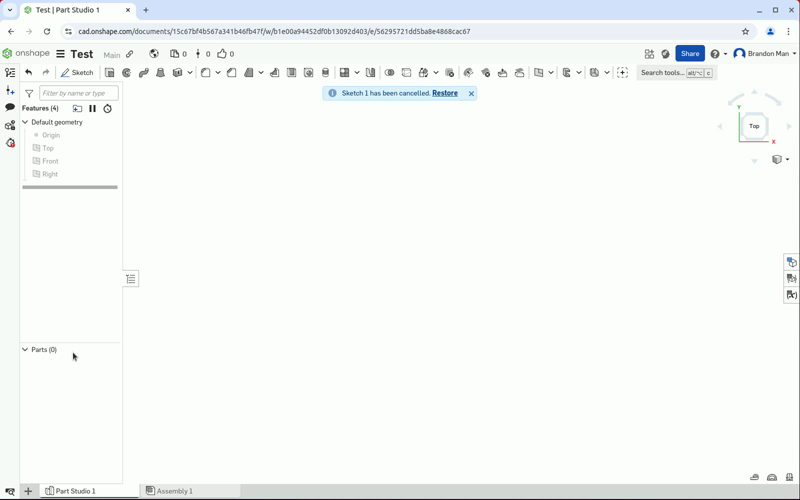
key(y)
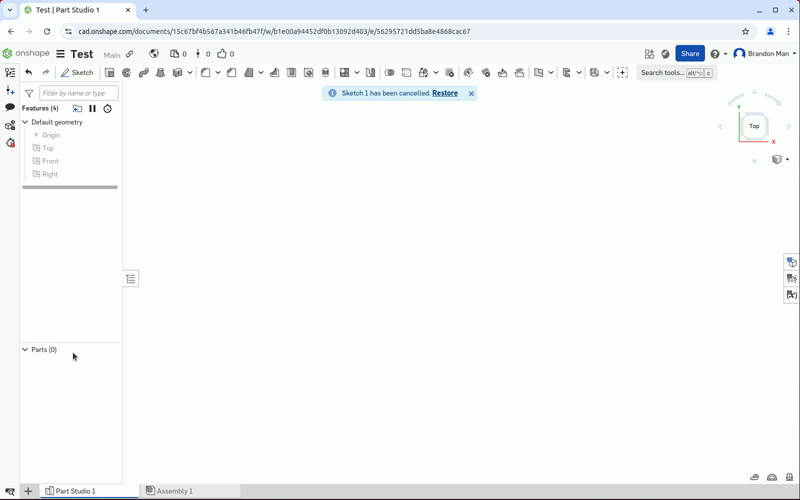
key(shift+p)
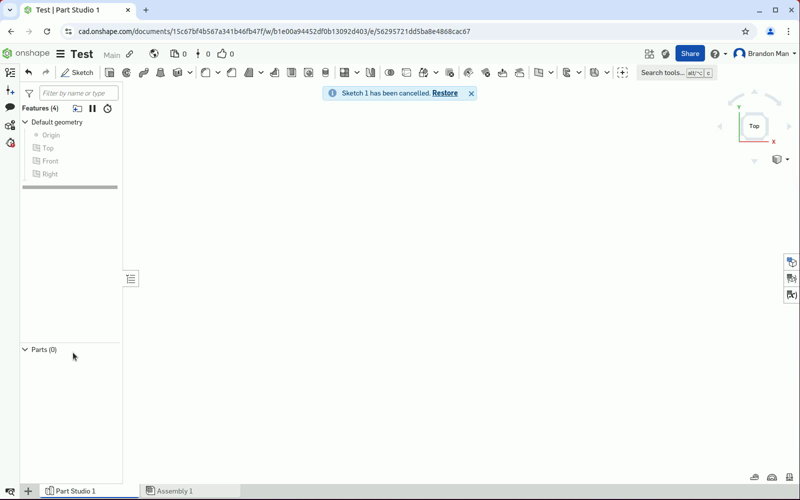
key(space)
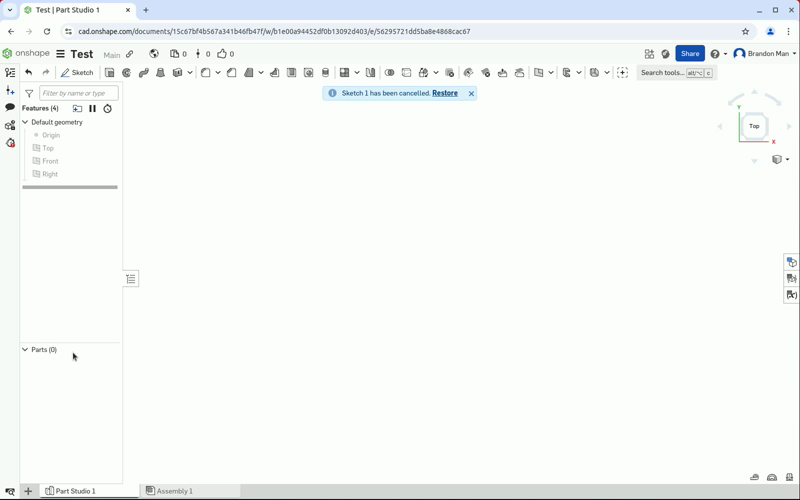
key_down(shift)
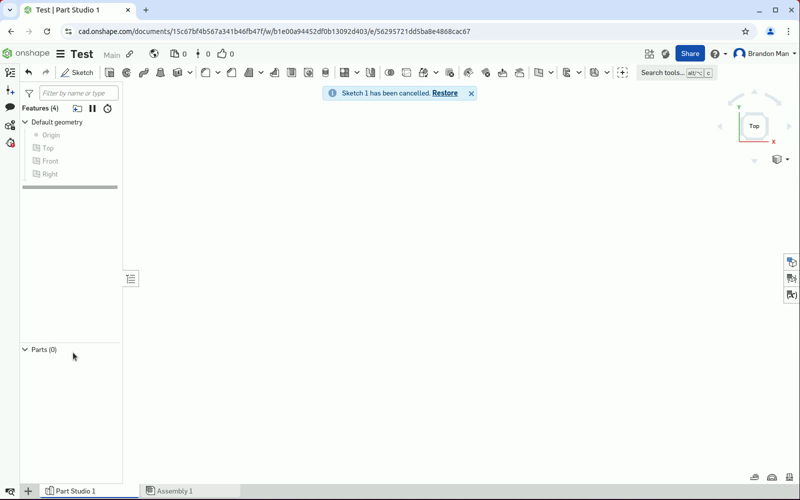
key(up)
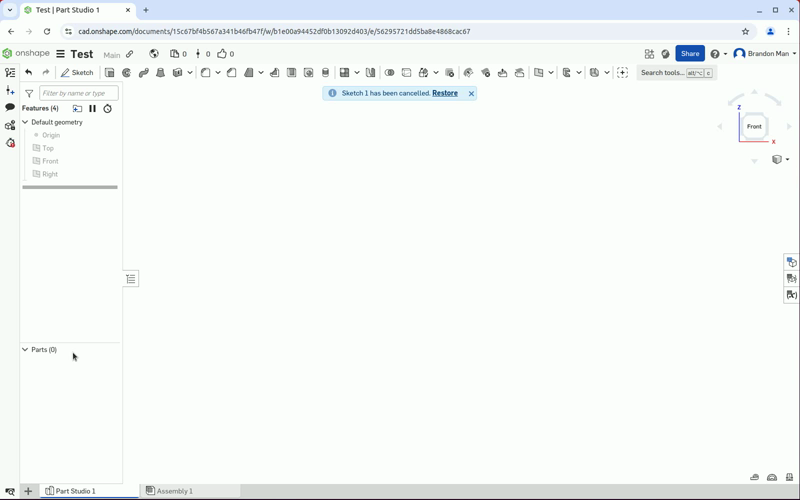
key_up(shift)
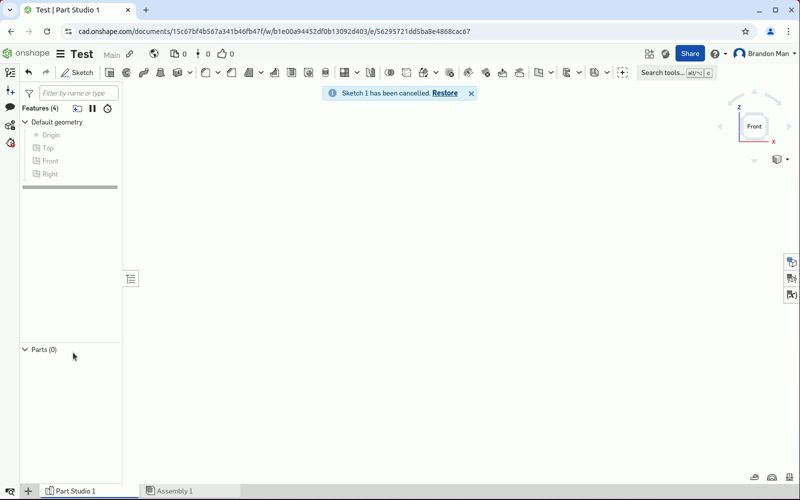
mouse_move(73, 352)
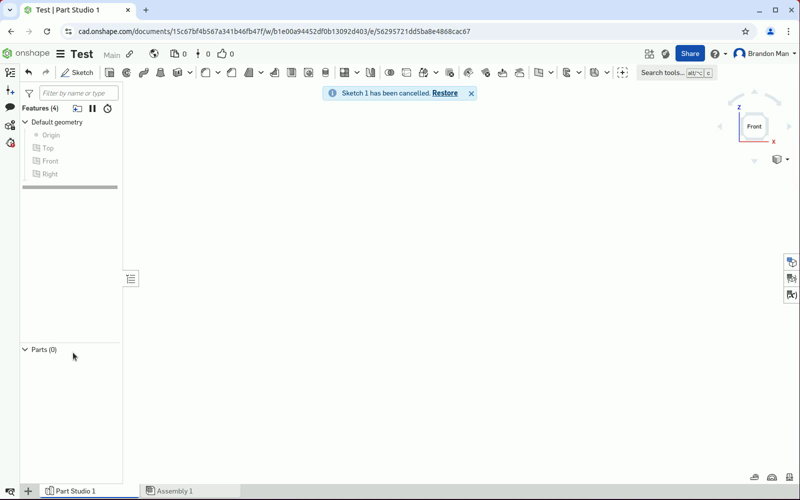
key(shift+y)
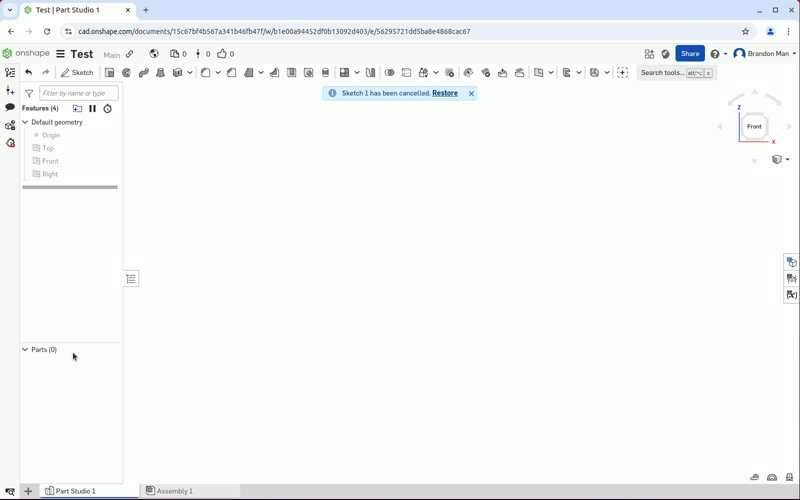
key(shift+s)
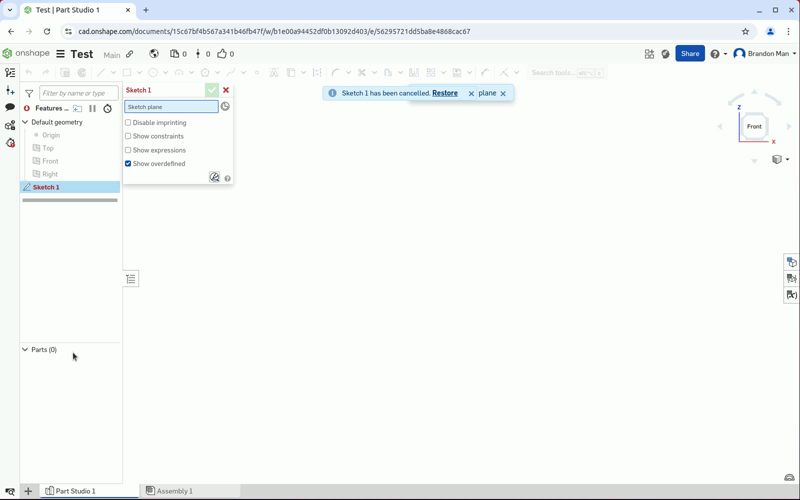
mouse_move(73, 163)
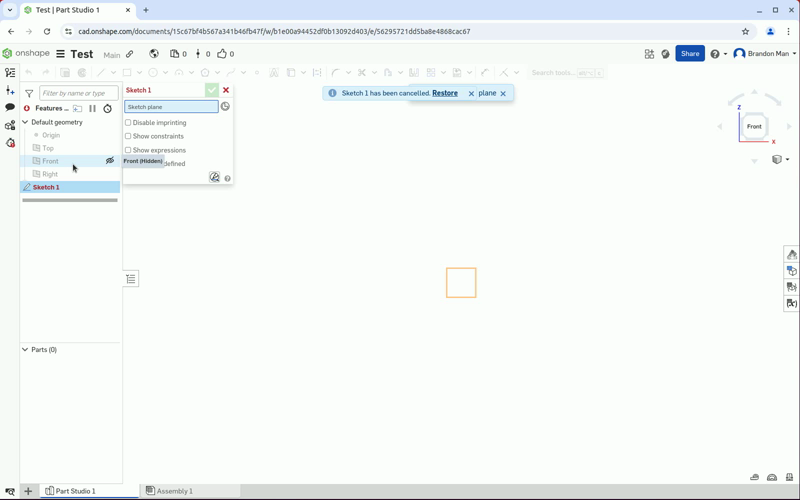
click(73, 163)
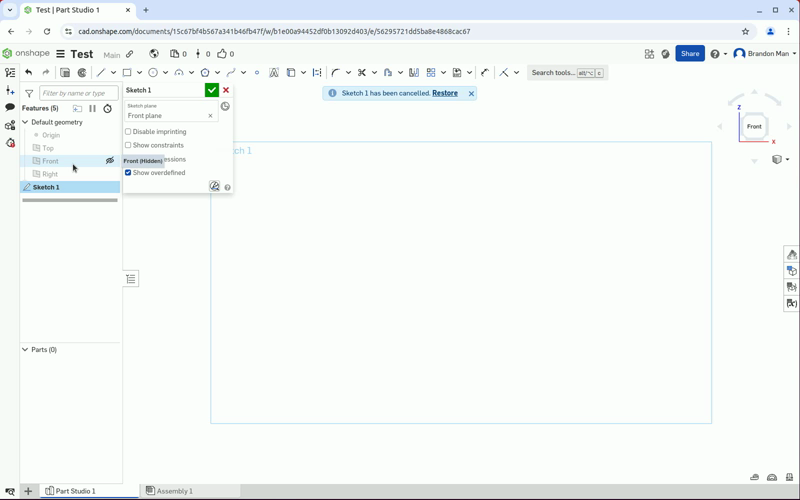
mouse_move(73, 352)
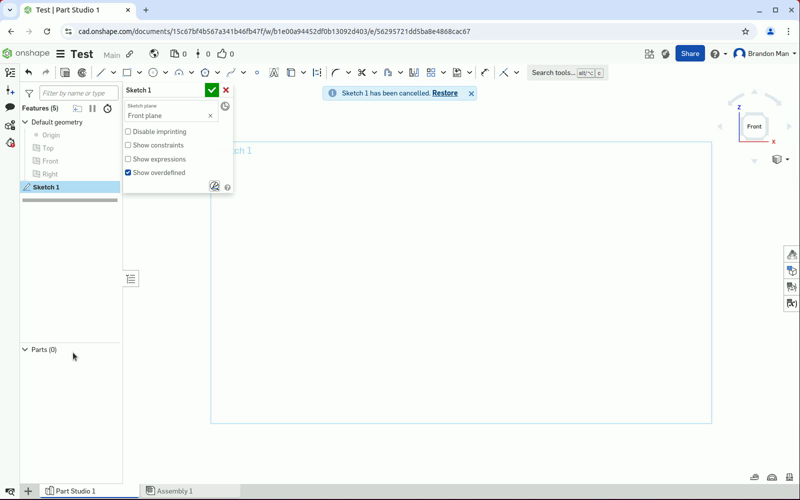
key(y)
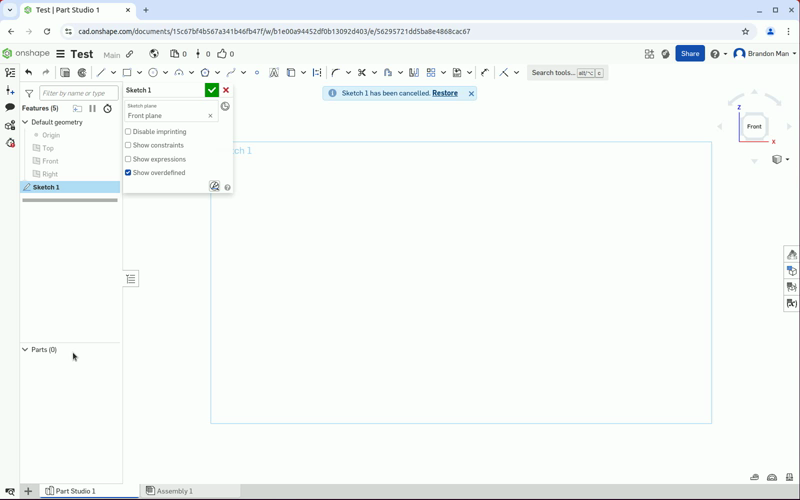
key(l)
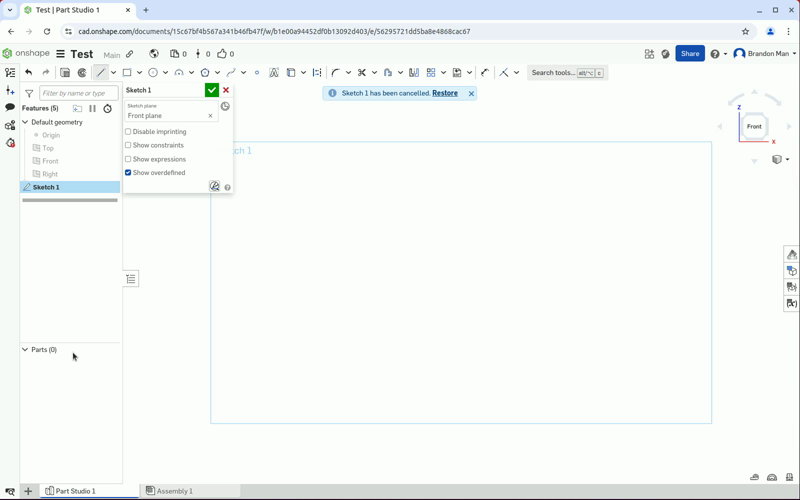
key_down(shift)
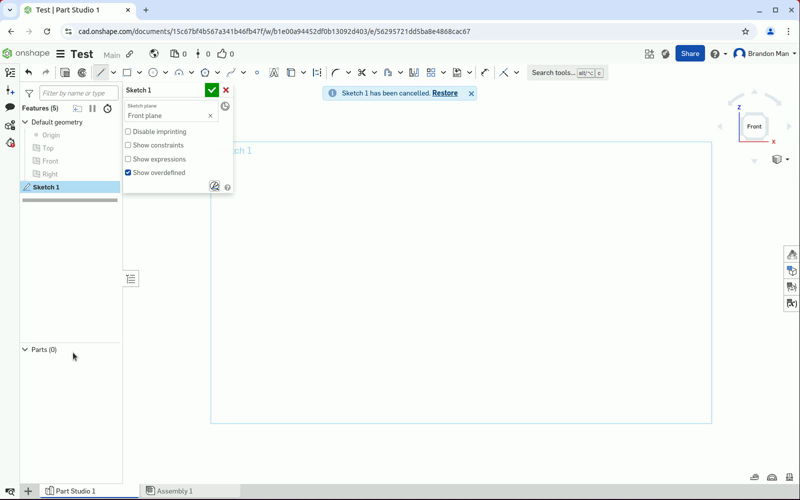
mouse_move(459, 292)
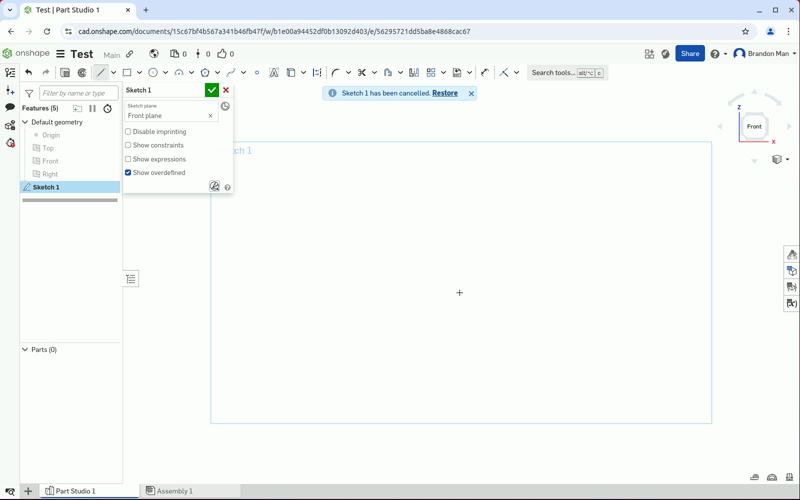
click(459, 292)
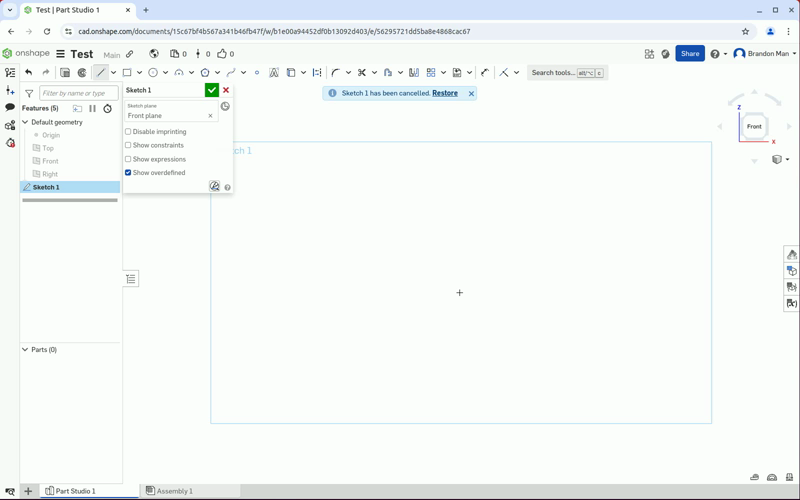
key_up(shift)
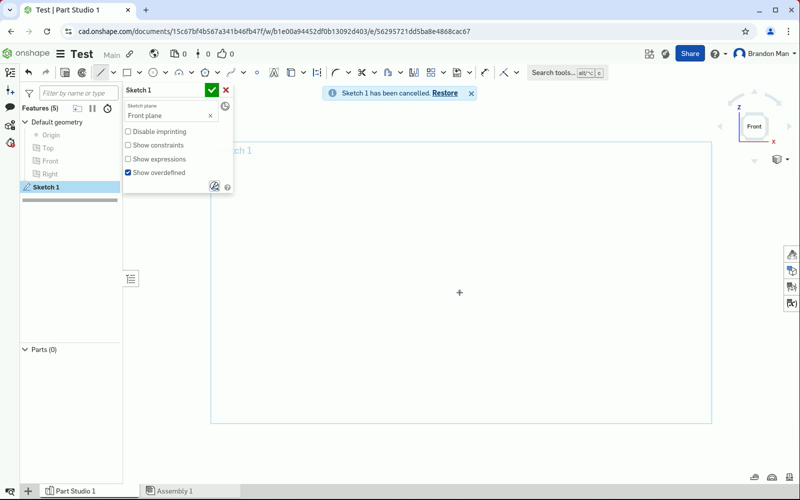
key_down(shift)
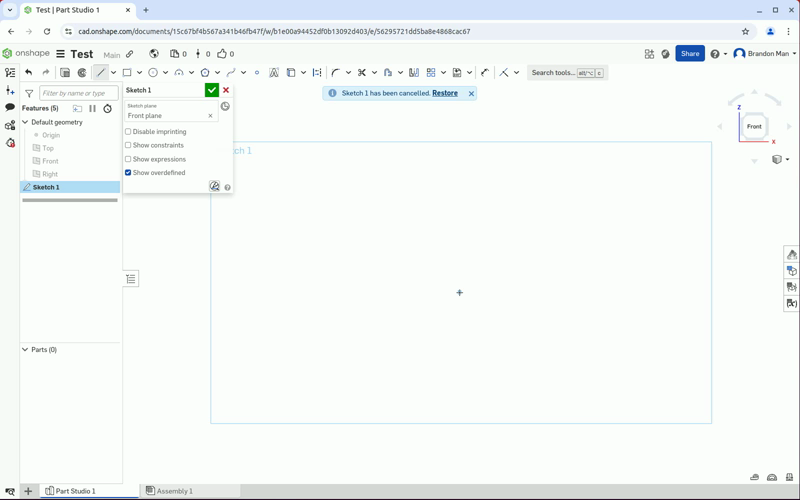
mouse_move(554, 300)
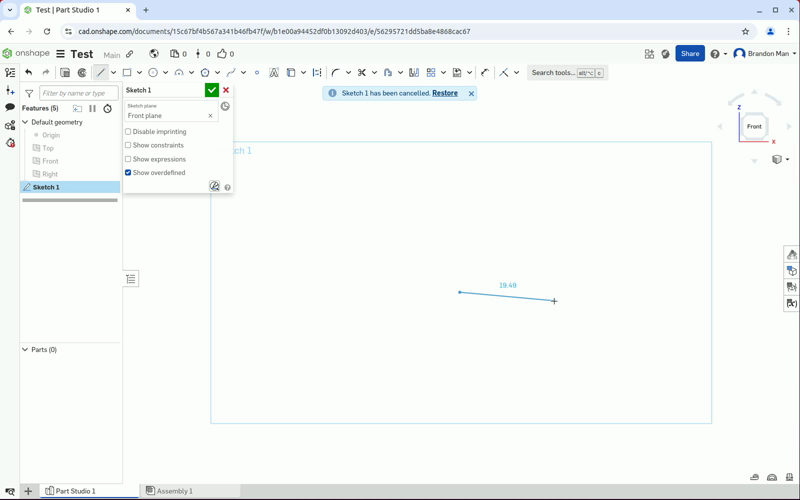
click(554, 300)
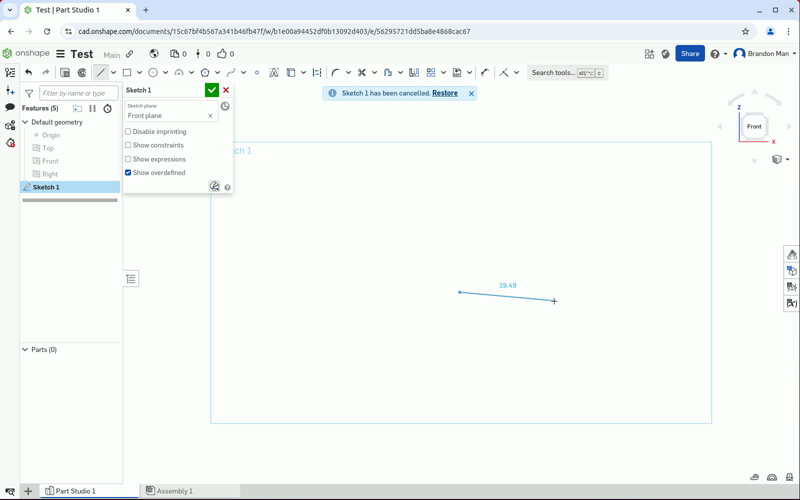
key_up(shift)
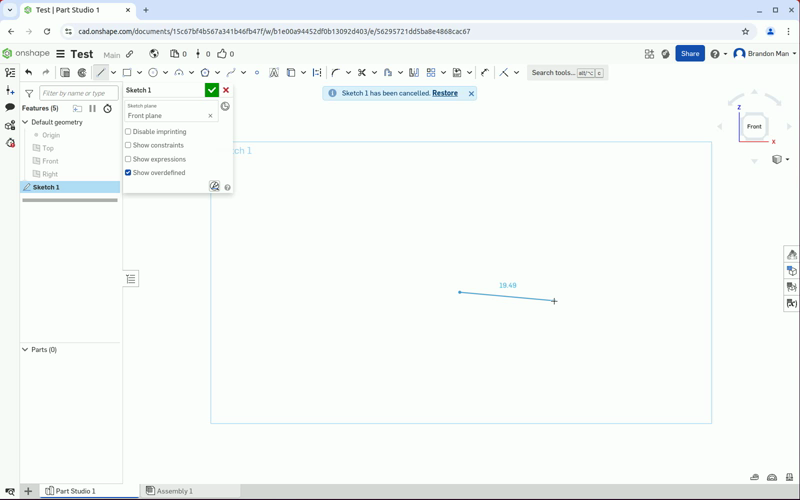
key(esc)
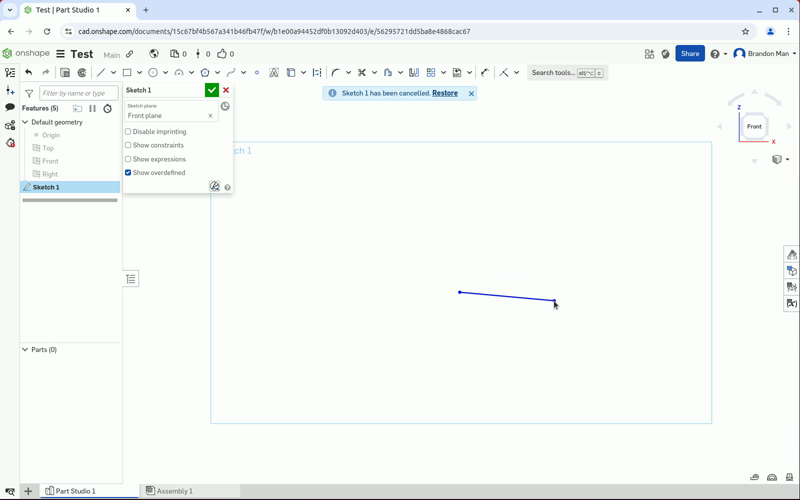
key(a)
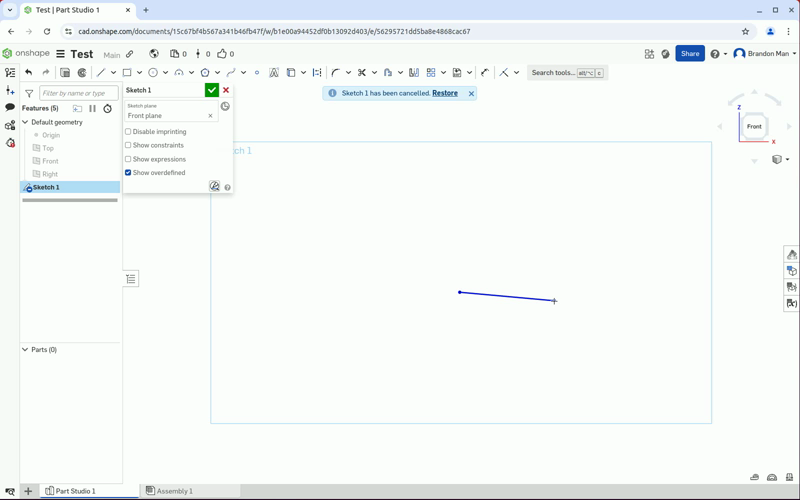
mouse_move(554, 300)
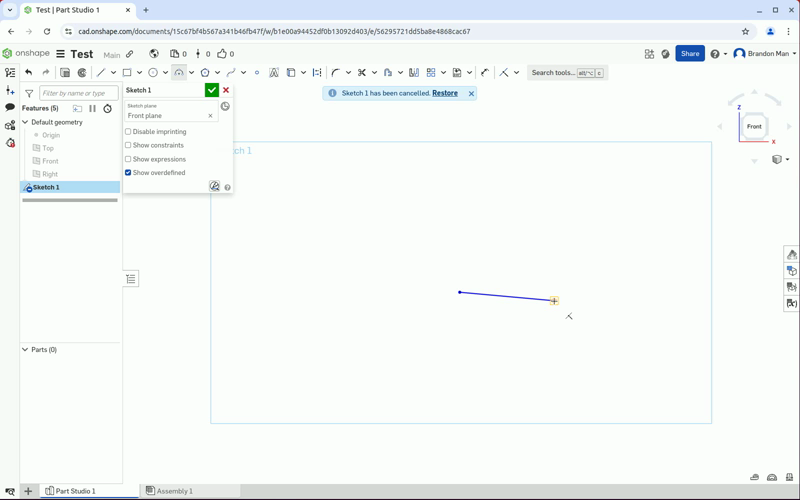
click(554, 300)
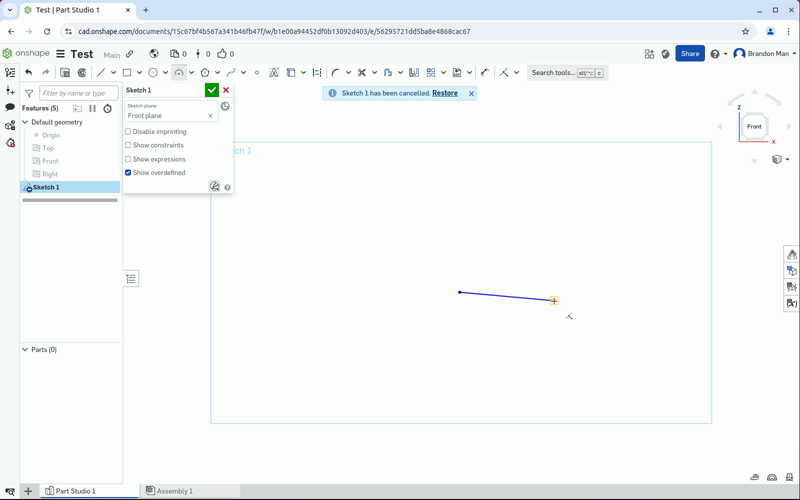
key_down(shift)
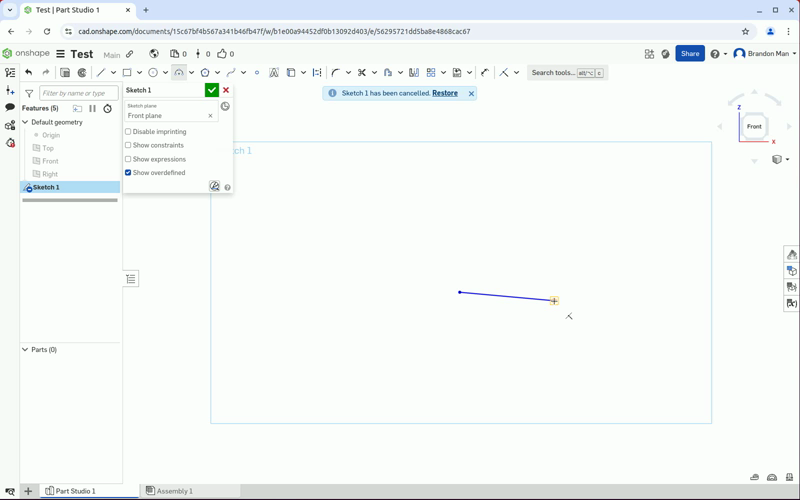
mouse_move(554, 264)
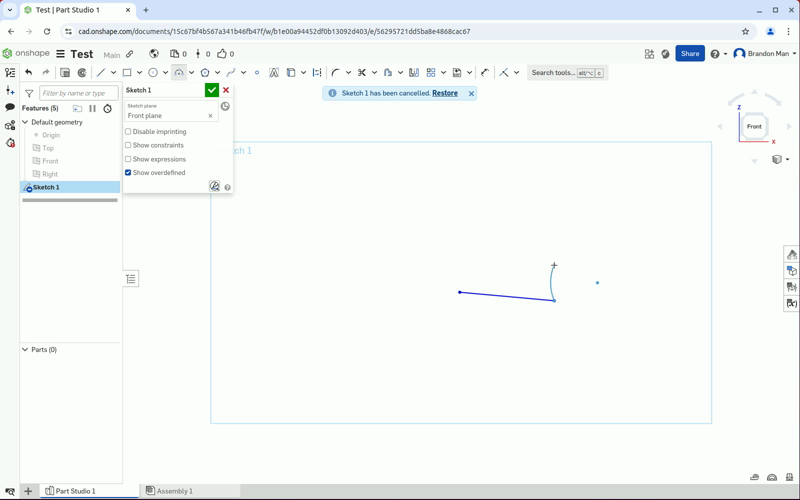
click(554, 264)
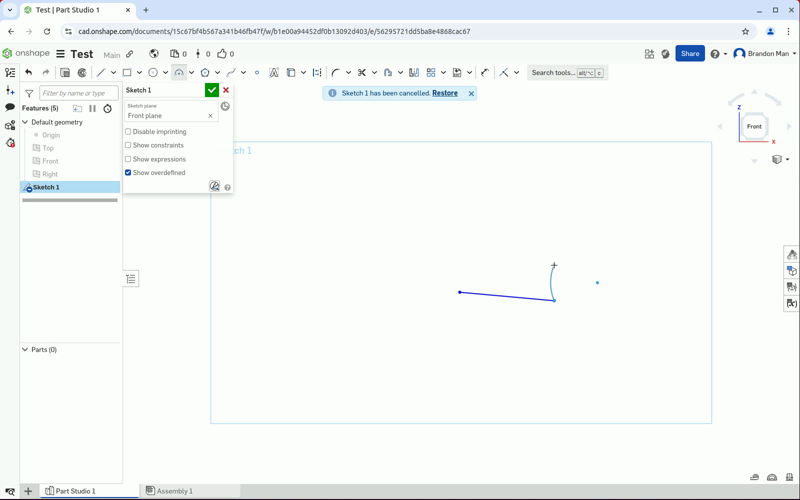
mouse_move(573, 282)
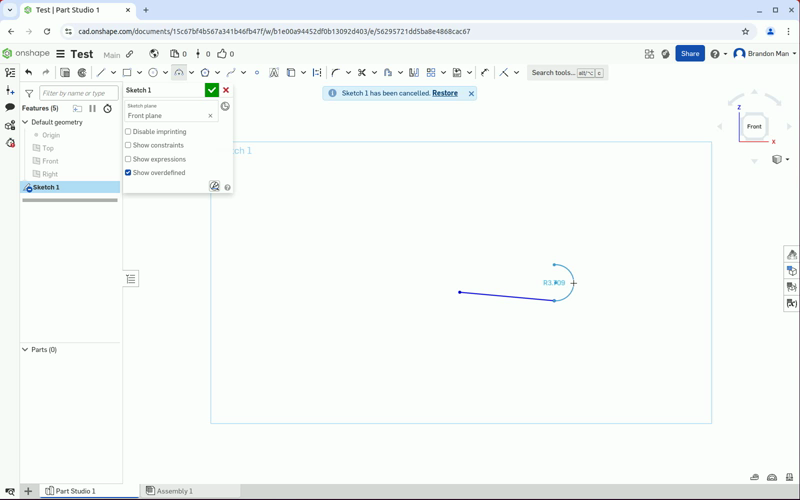
click(573, 282)
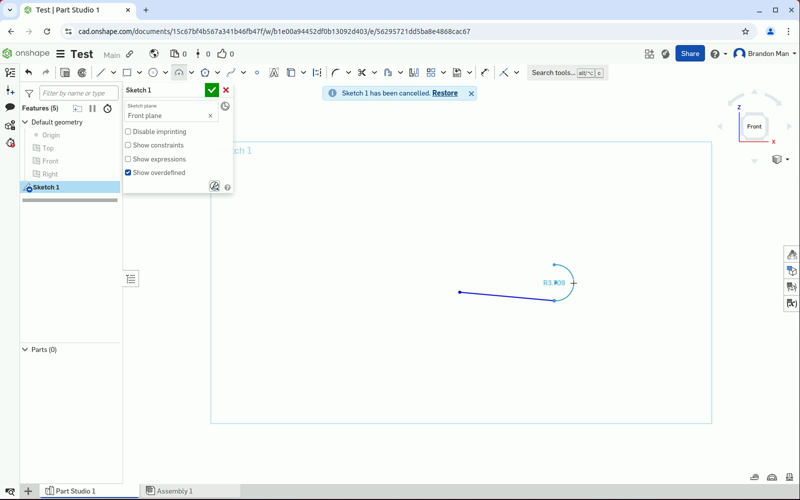
key_up(shift)
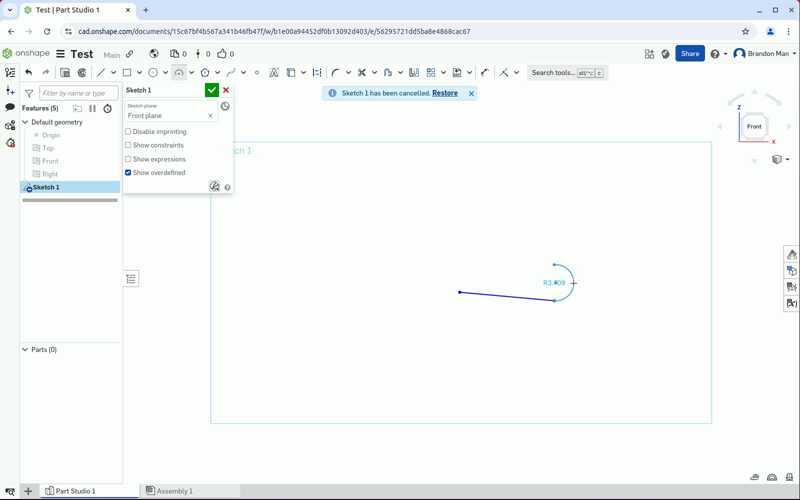
key(esc)
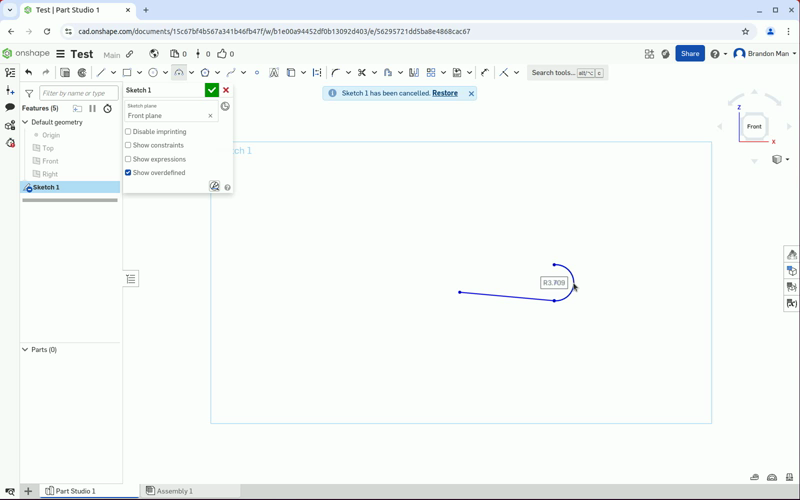
key(l)
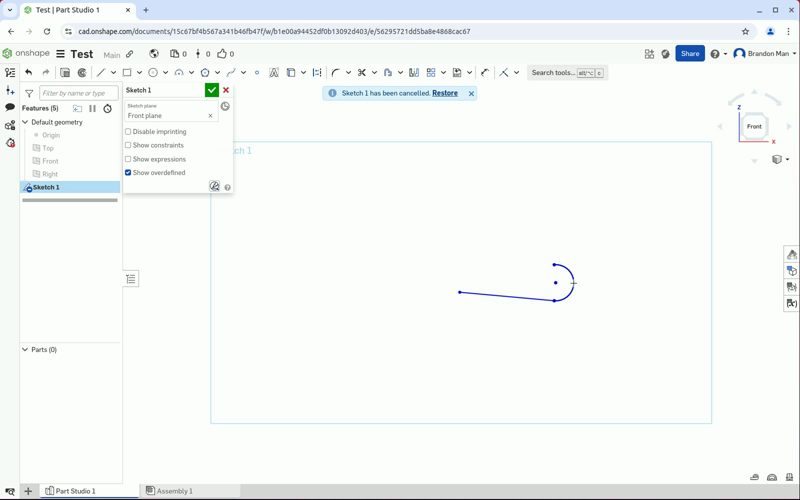
mouse_move(554, 264)
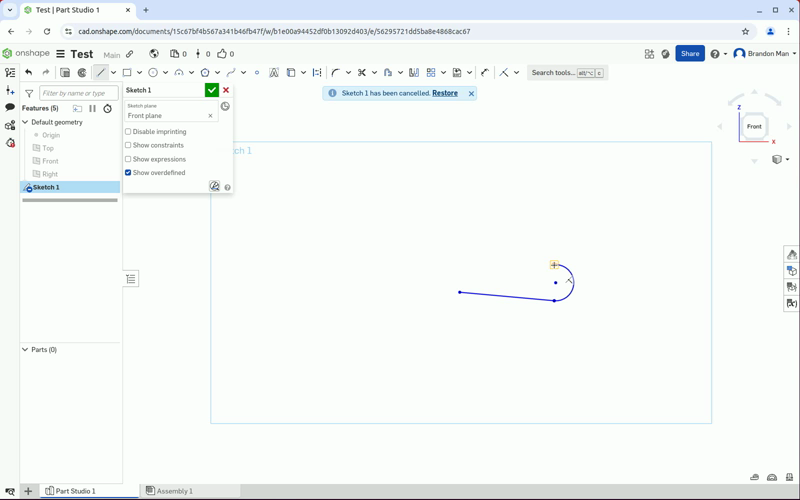
click(554, 264)
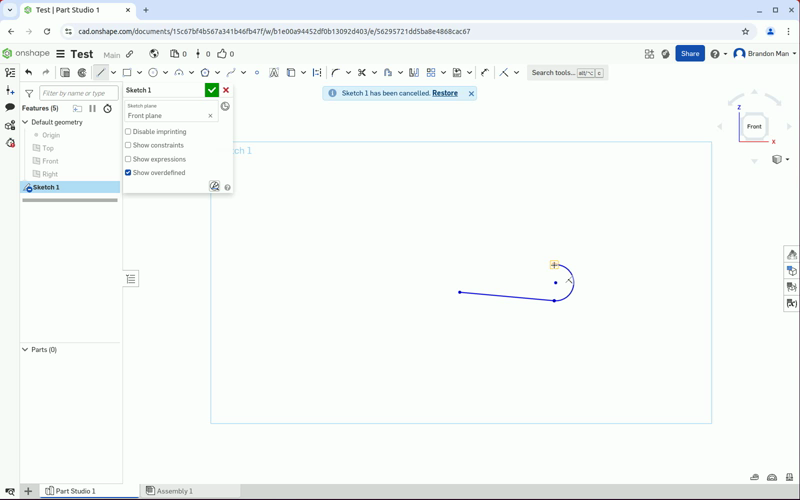
key_down(shift)
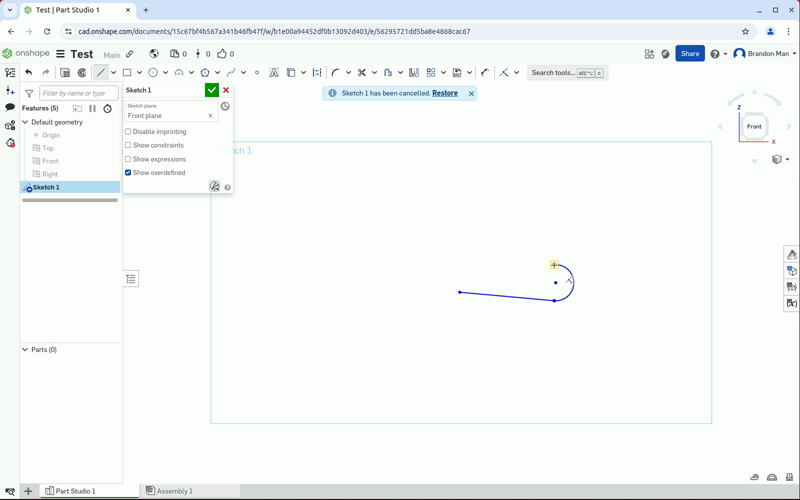
mouse_move(459, 273)
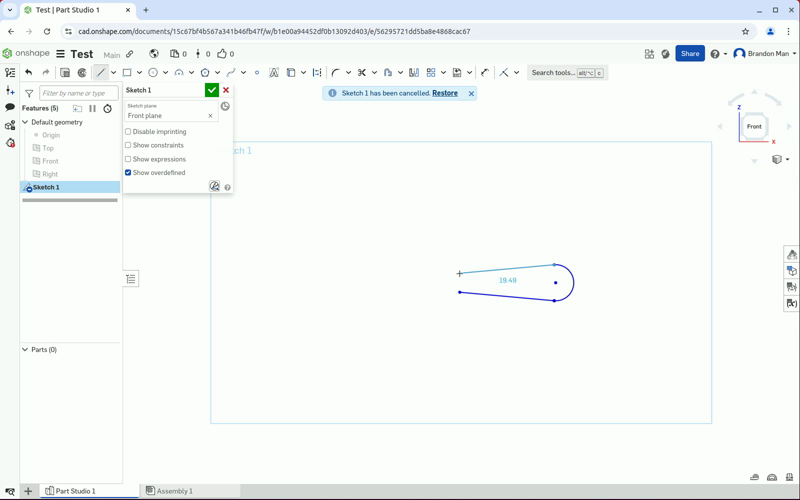
click(459, 273)
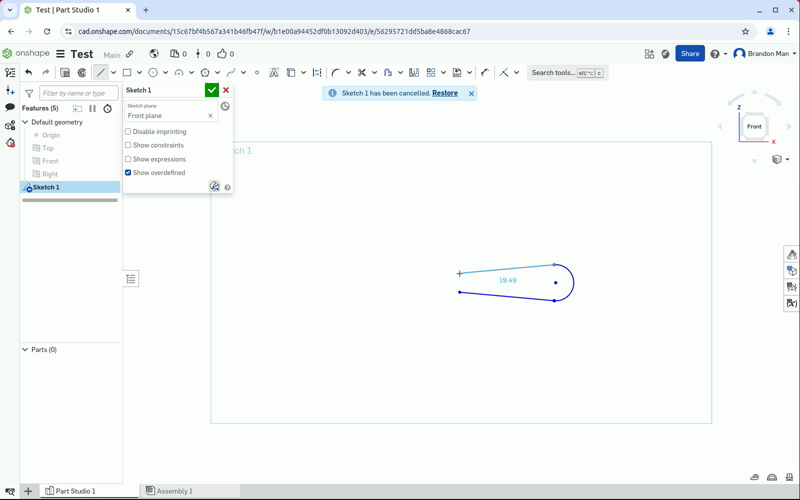
key_up(shift)
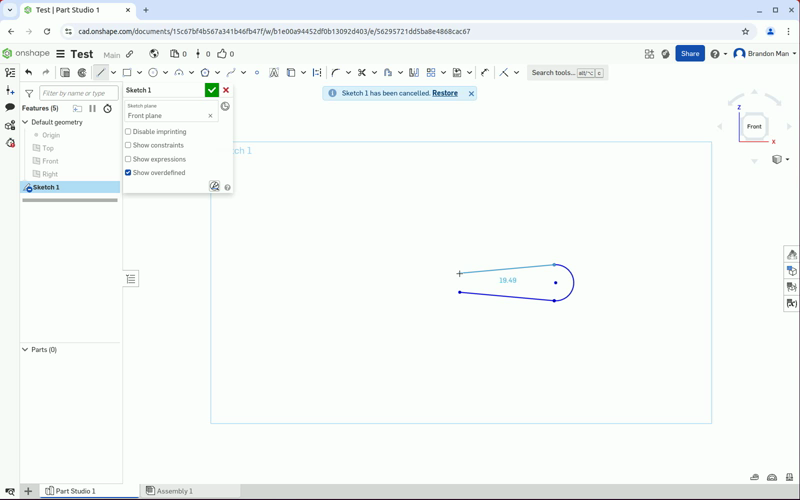
key(esc)
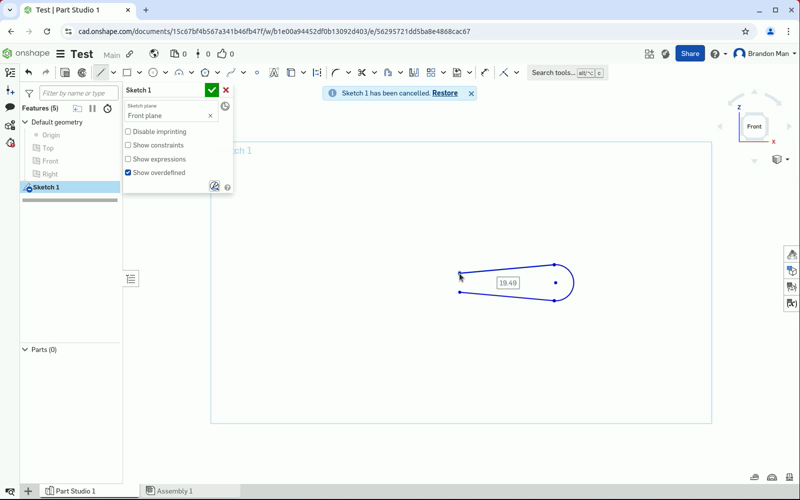
key(a)
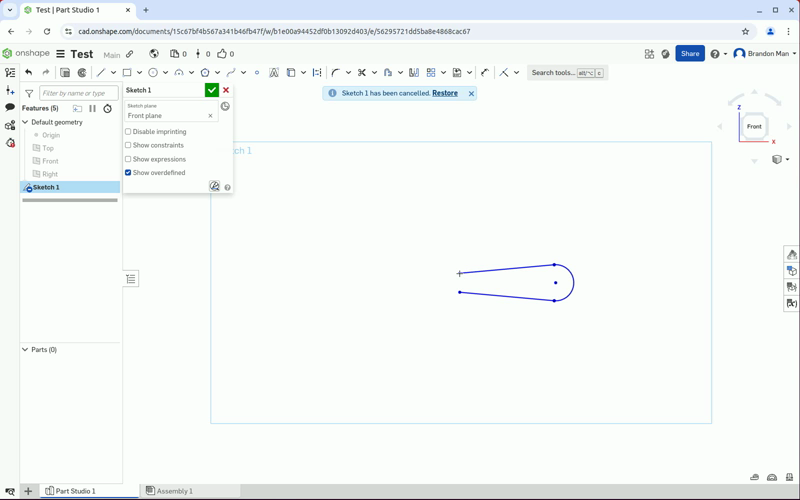
mouse_move(459, 273)
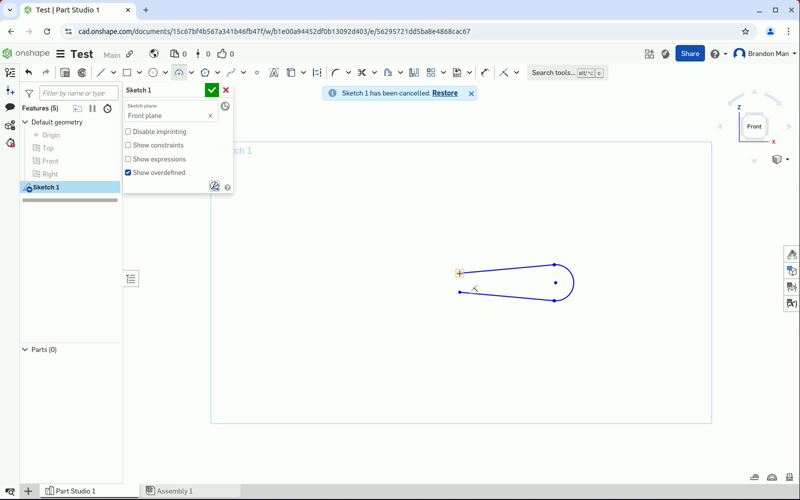
click(459, 273)
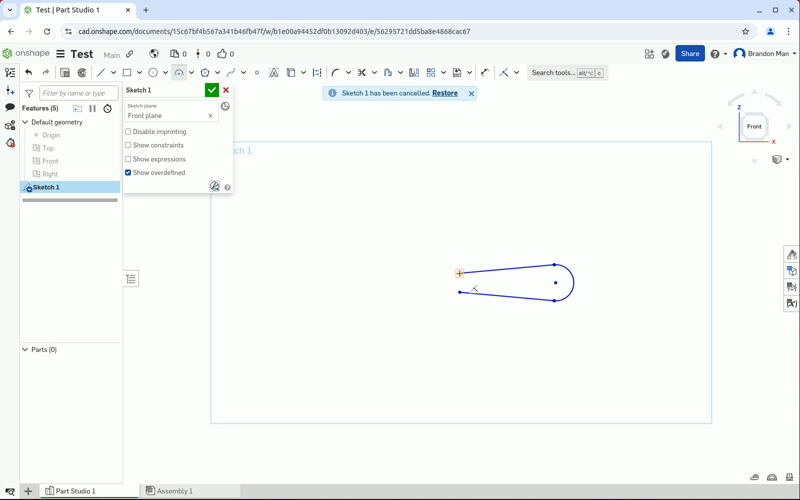
mouse_move(459, 292)
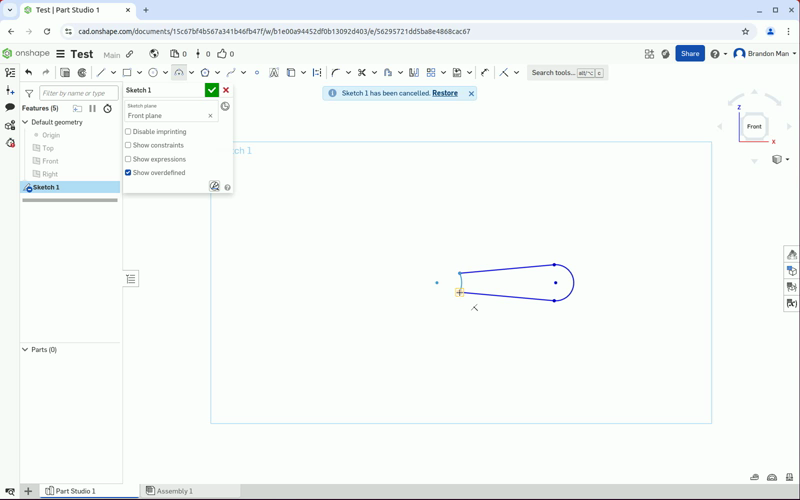
click(459, 292)
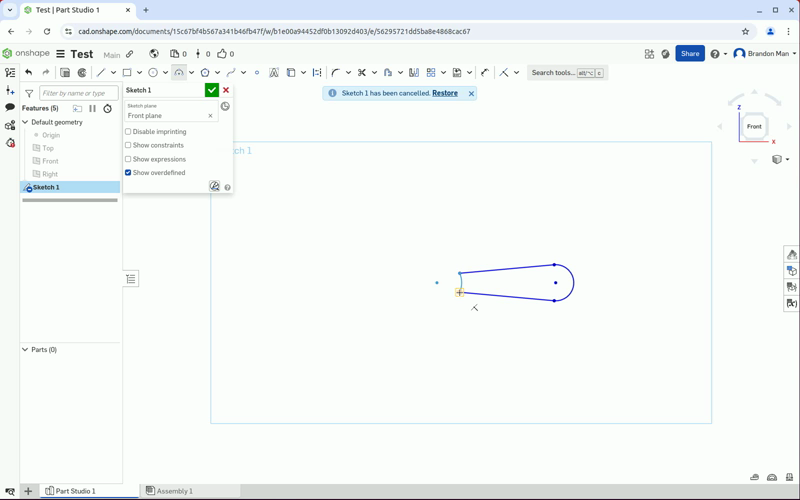
key_down(shift)
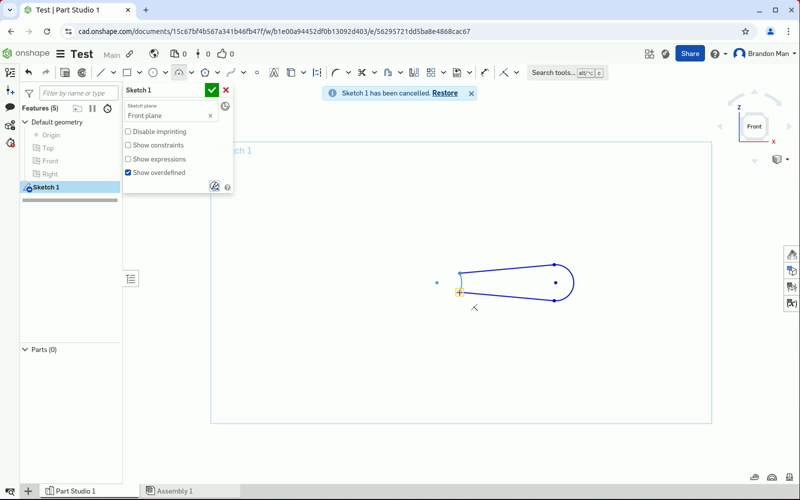
mouse_move(450, 282)
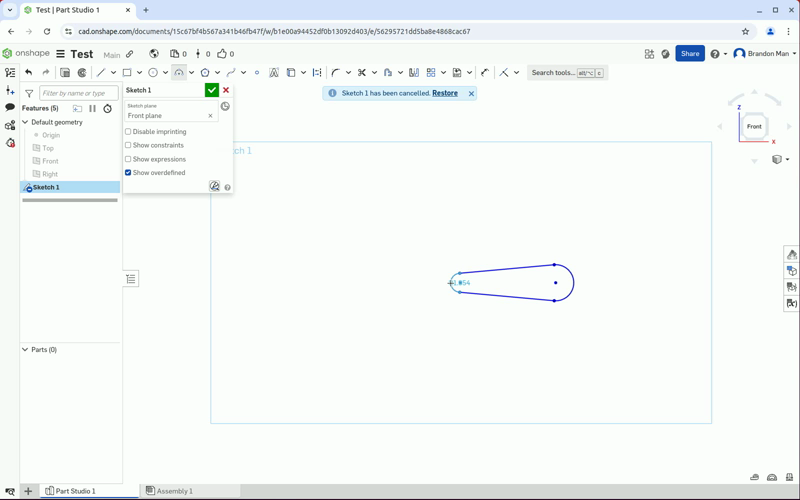
click(450, 282)
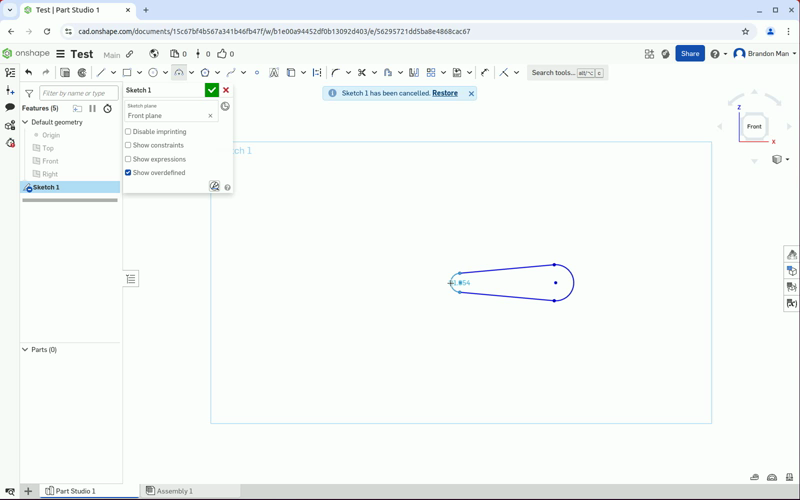
key_up(shift)
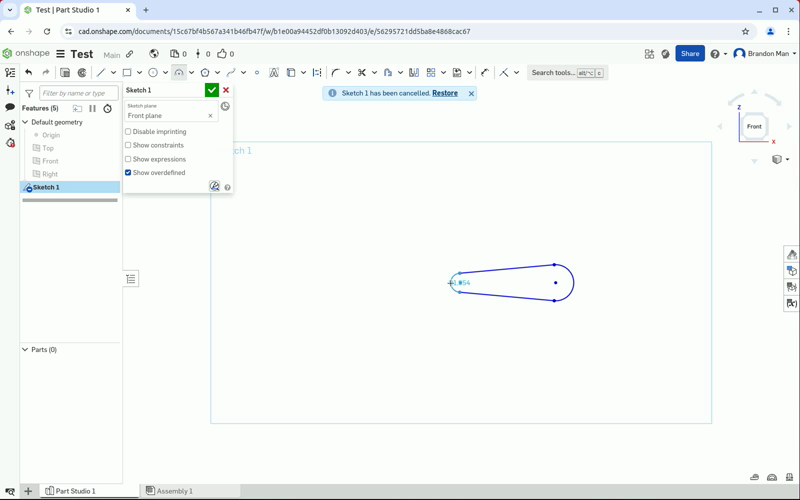
key(esc)
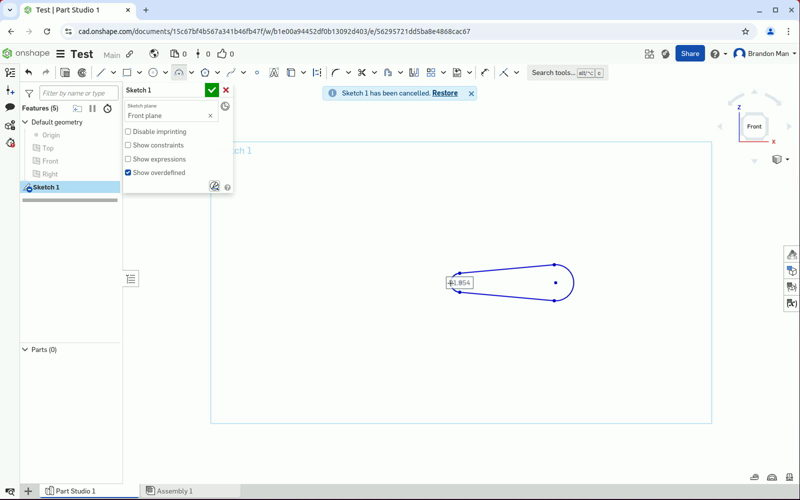
mouse_move(503, 292)
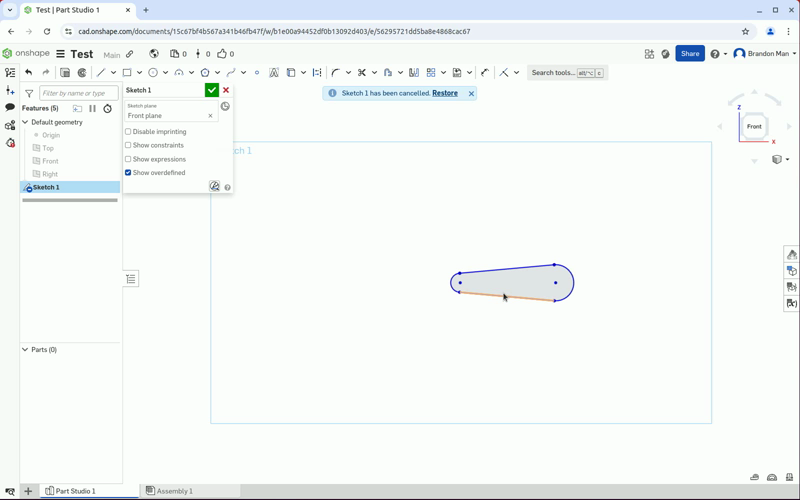
click(503, 292)
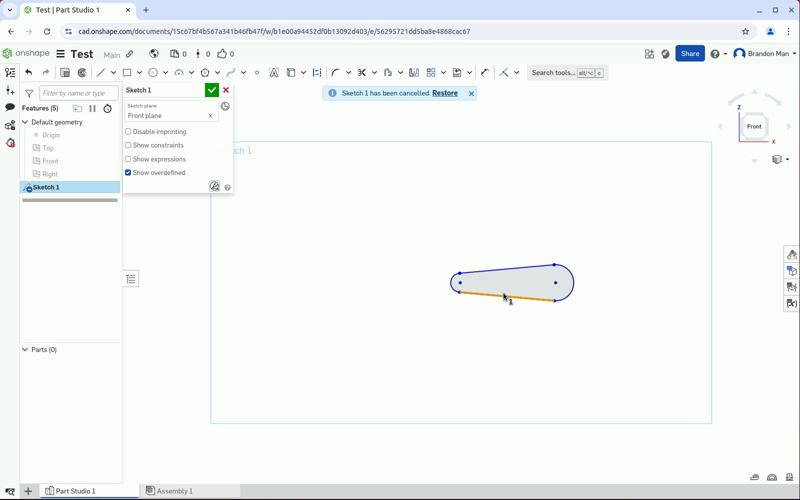
mouse_move(73, 352)
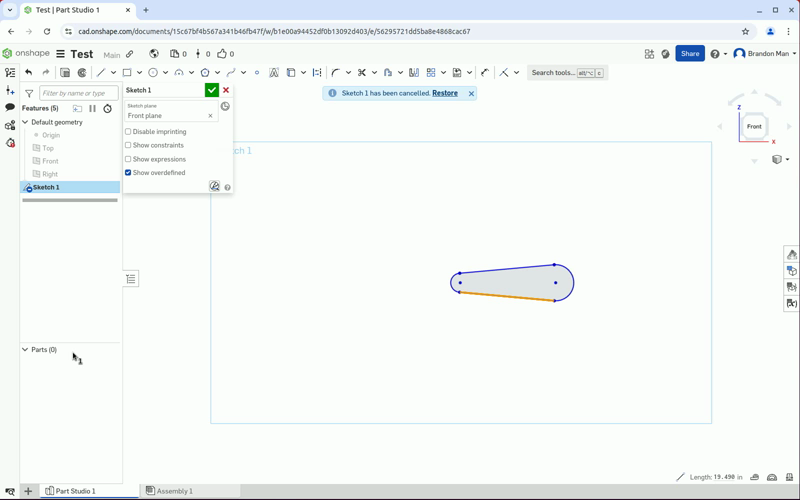
key(shift+y)
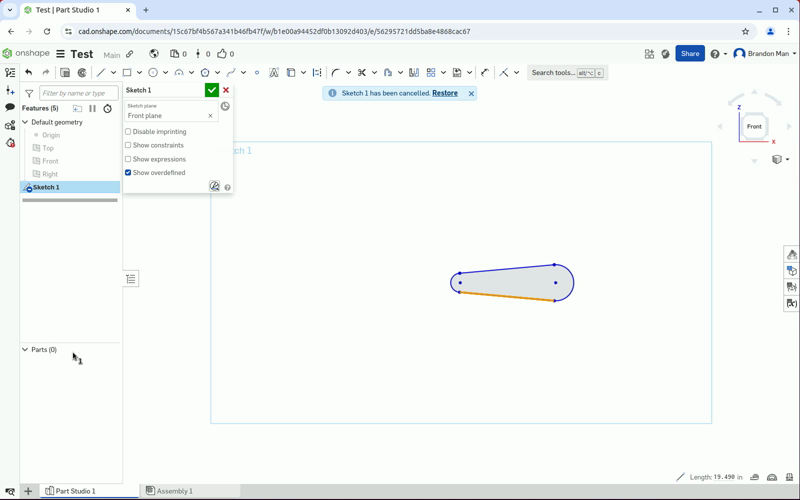
key(shift+e)
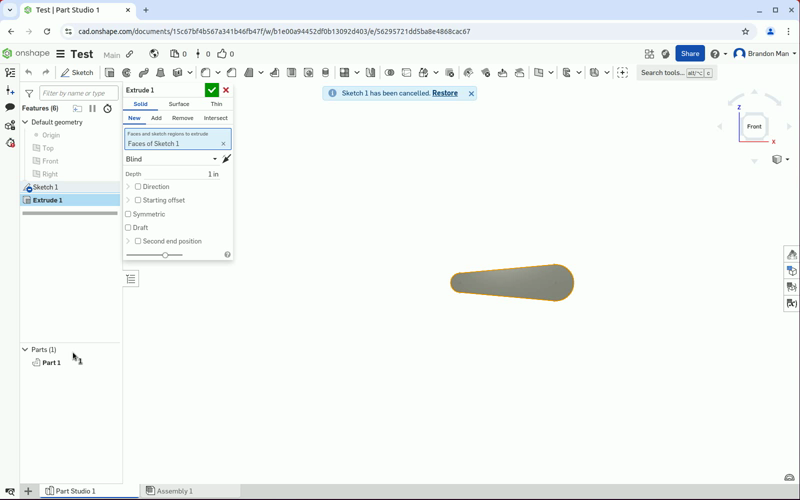
mouse_move(143, 106)
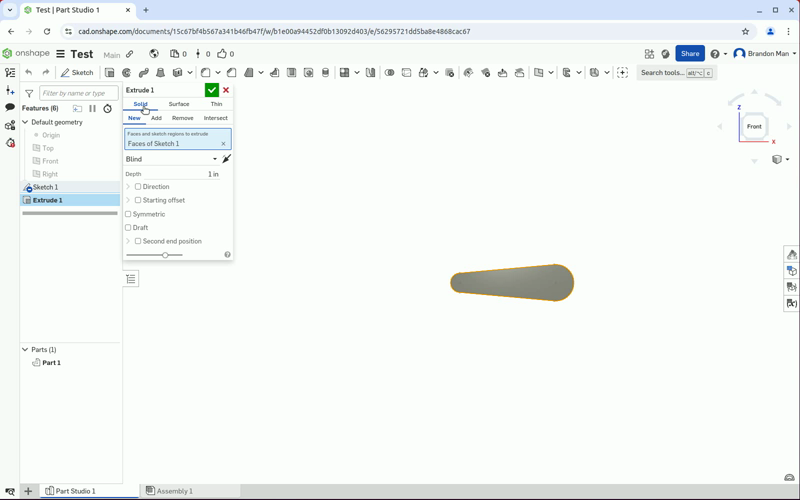
click(143, 106)
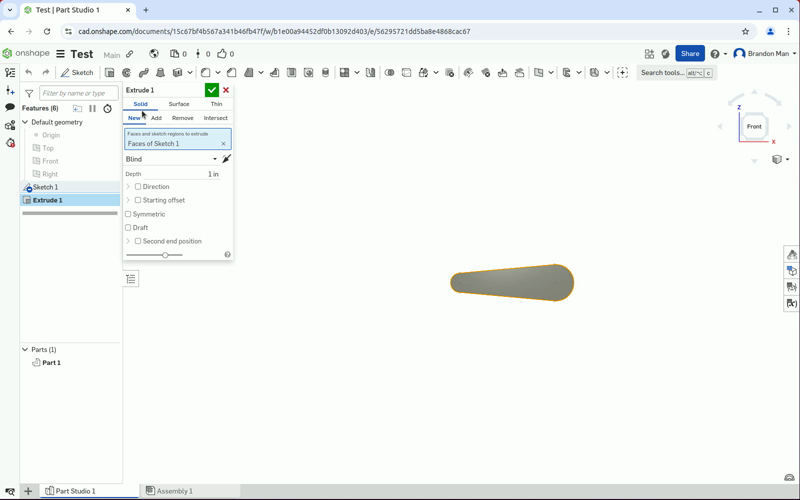
mouse_move(137, 120)
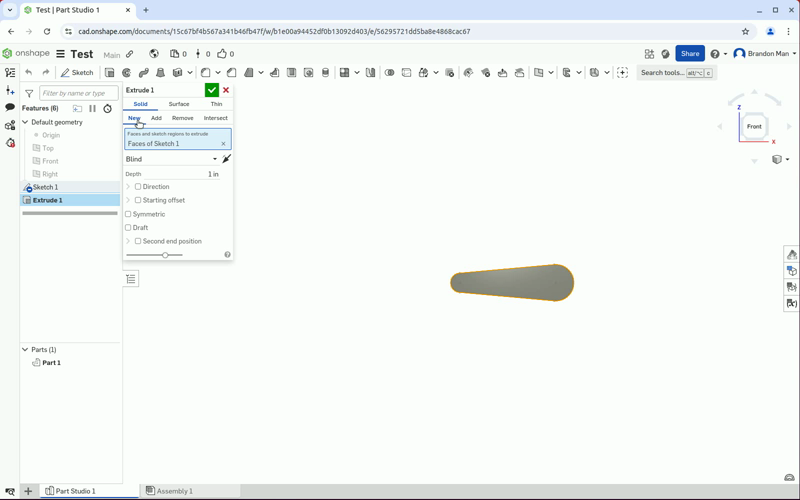
click(137, 120)
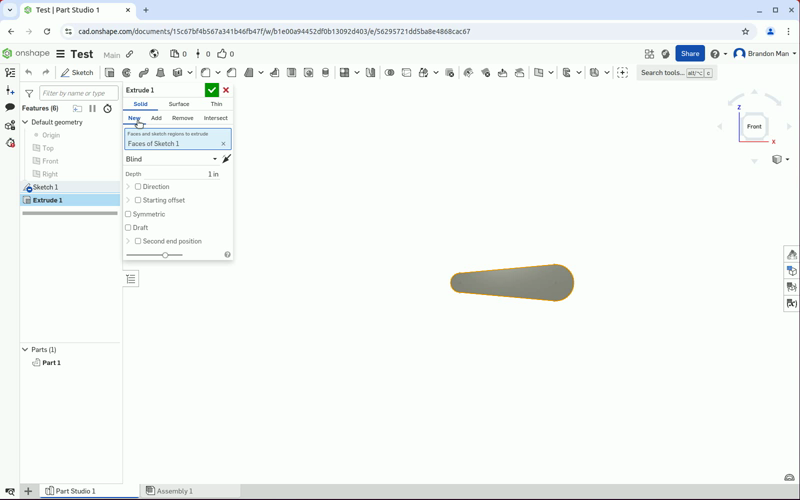
key(tab, 4)
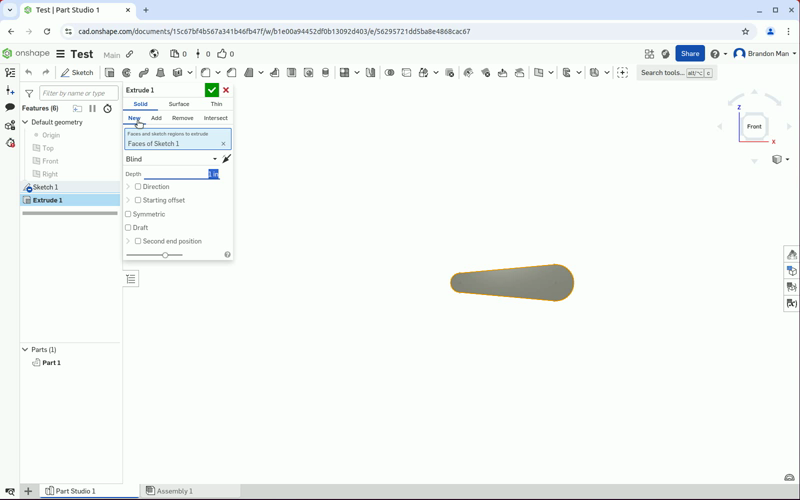
text(1.685)
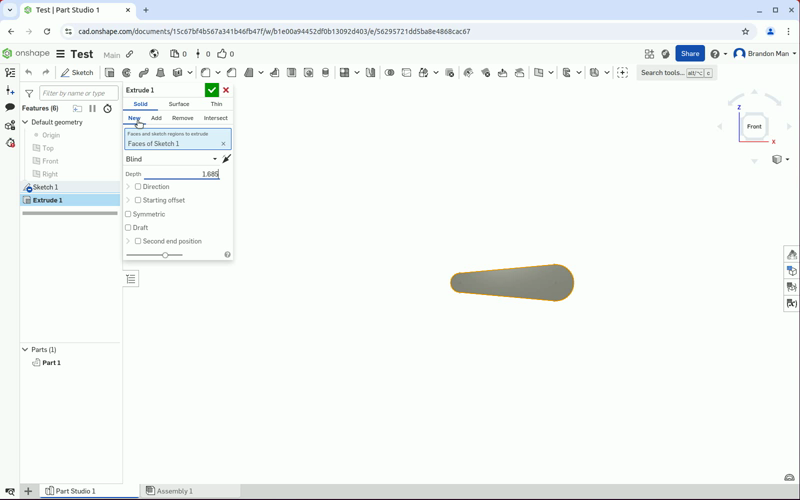
key(enter)
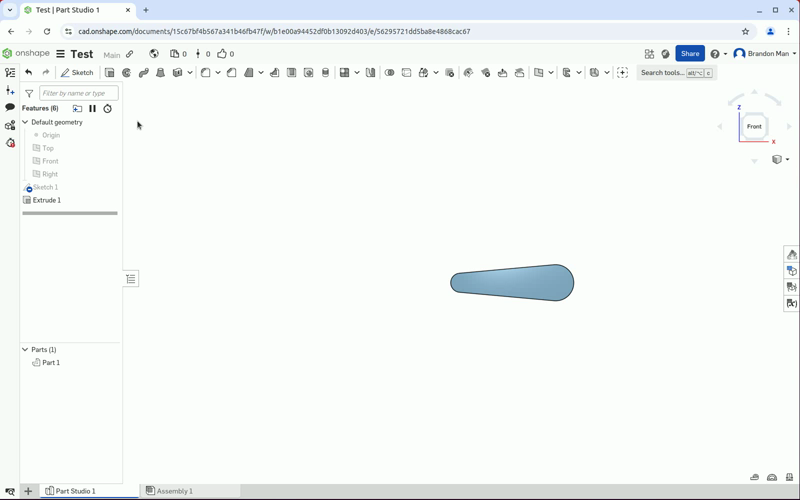
key(shift+h)
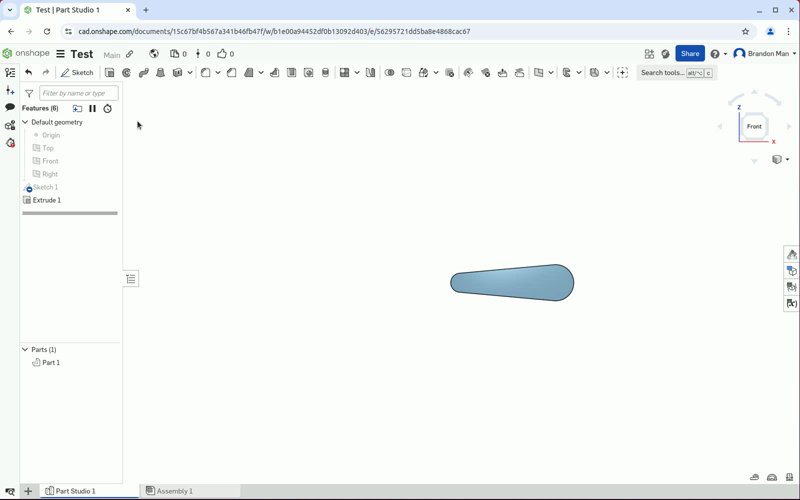
key(shift+h)
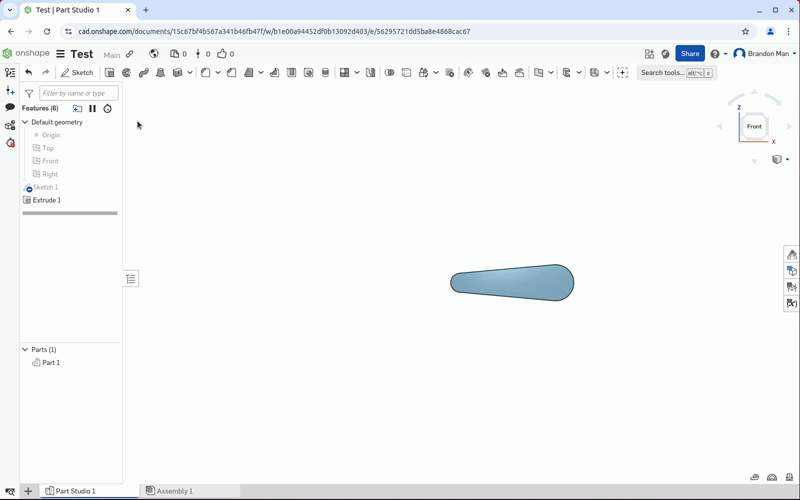
mouse_move(73, 189)
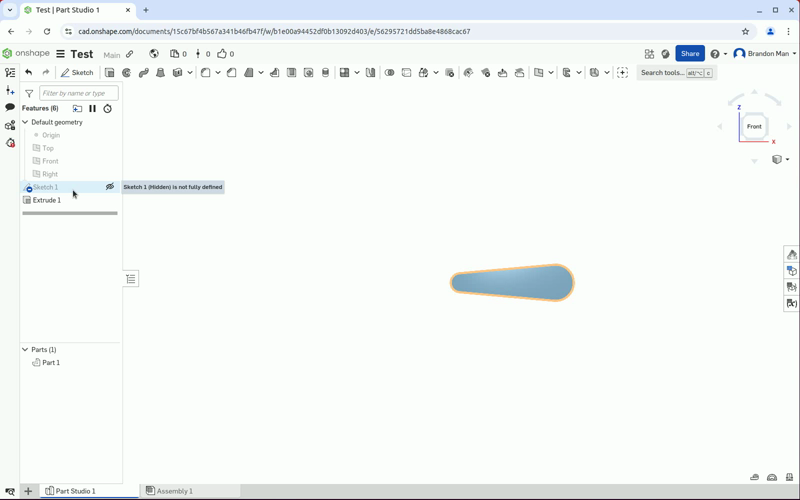
click(73, 189)
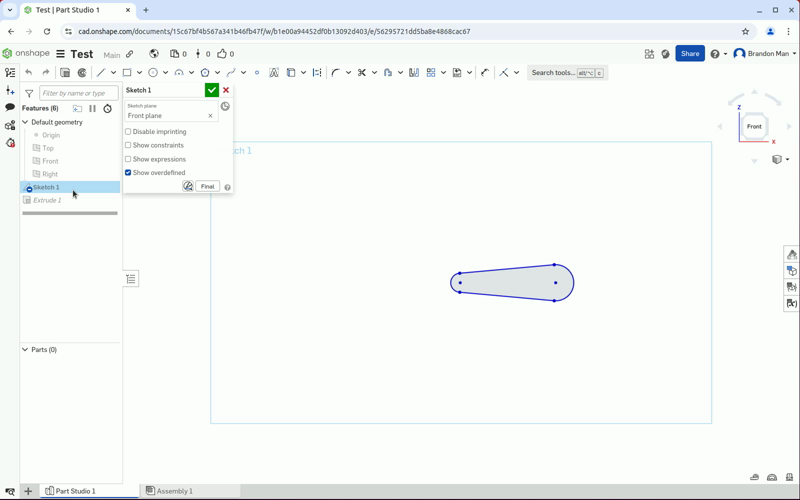
mouse_move(229, 92)
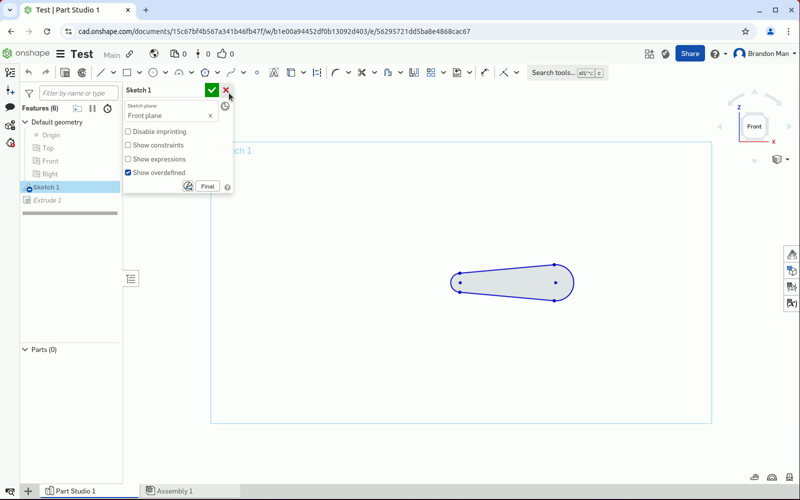
click(229, 92)
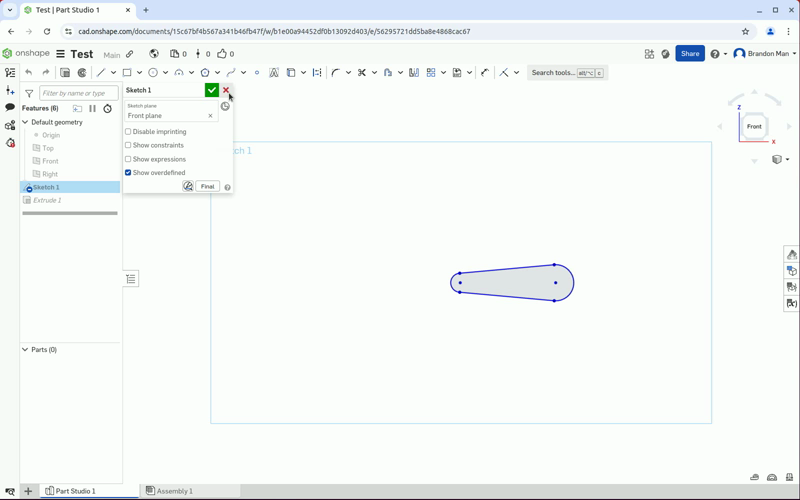
key(shift+s)
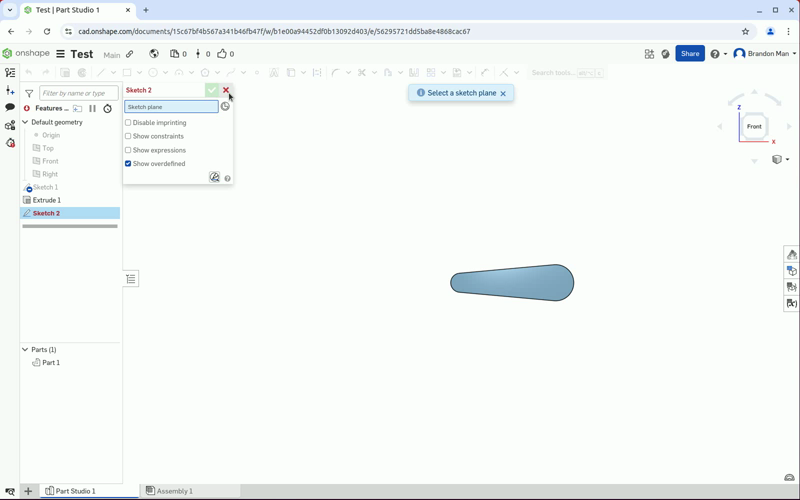
mouse_move(73, 163)
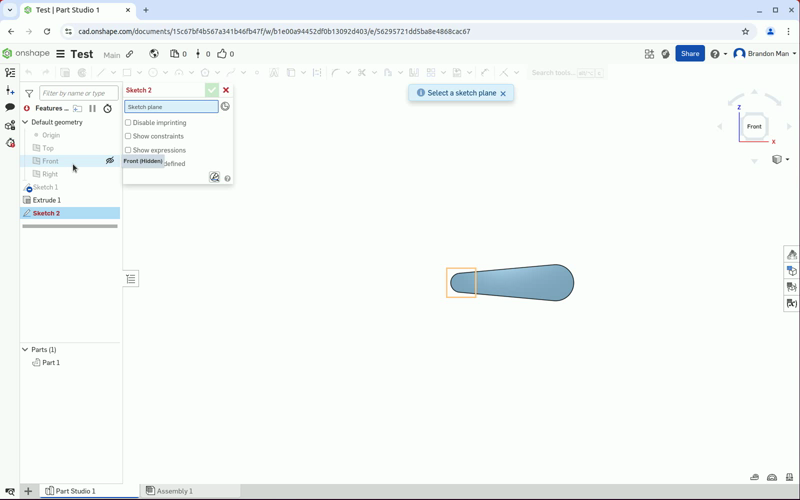
click(73, 163)
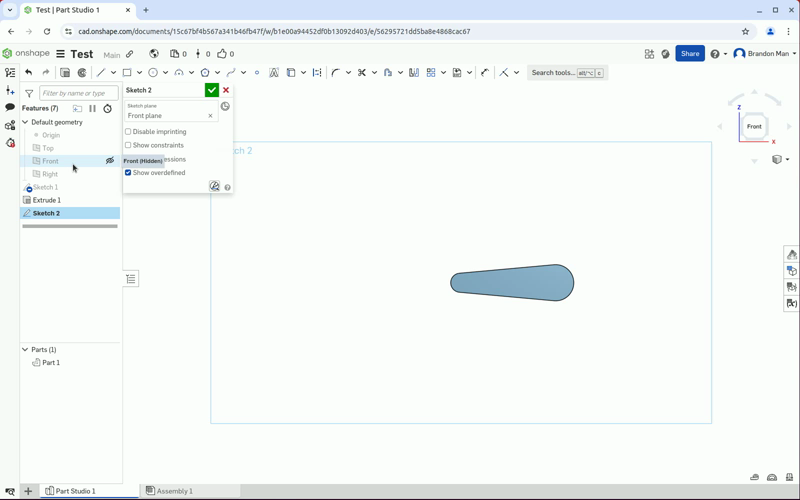
mouse_move(73, 352)
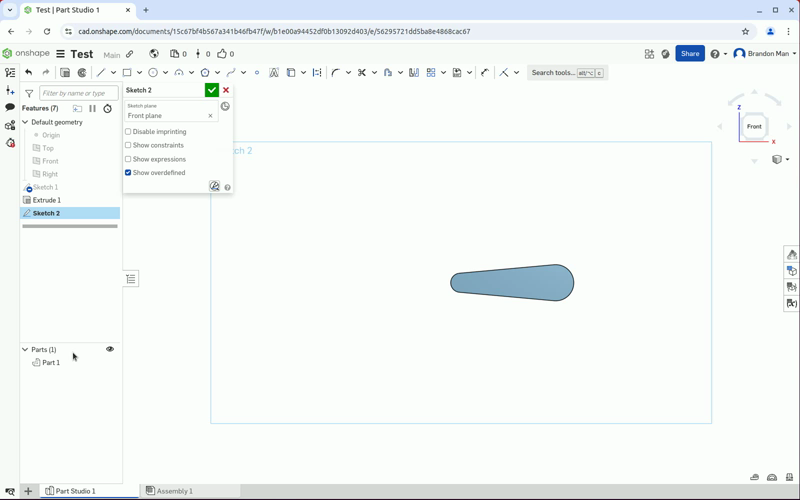
key(y)
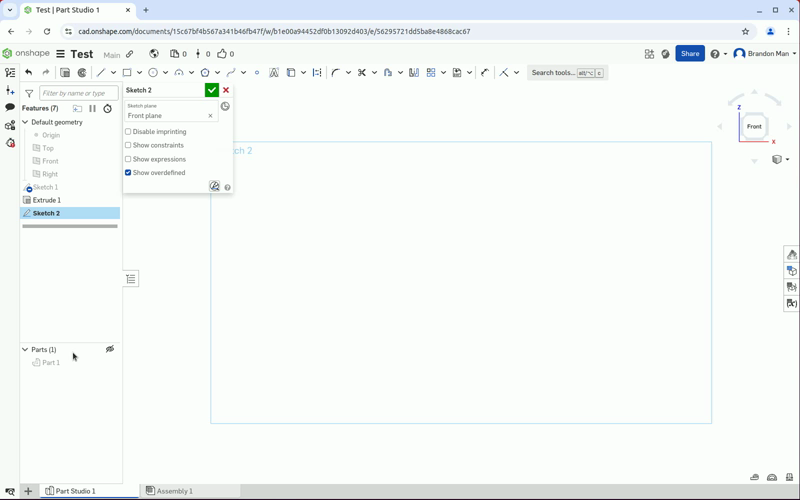
key(l)
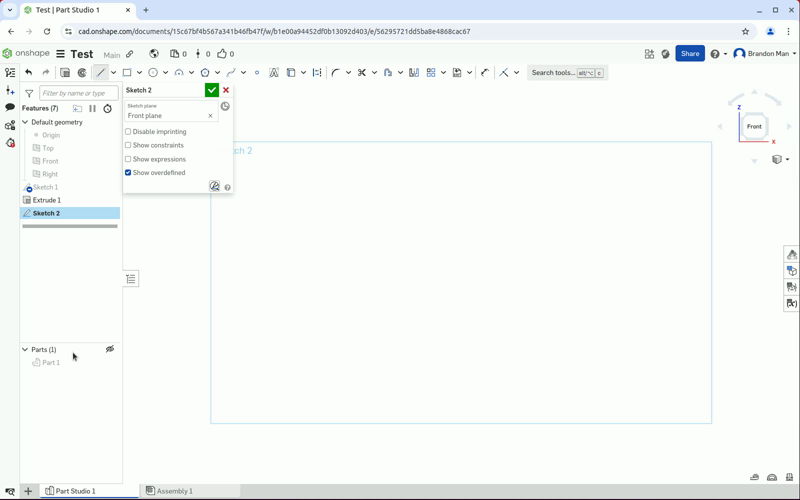
key_down(shift)
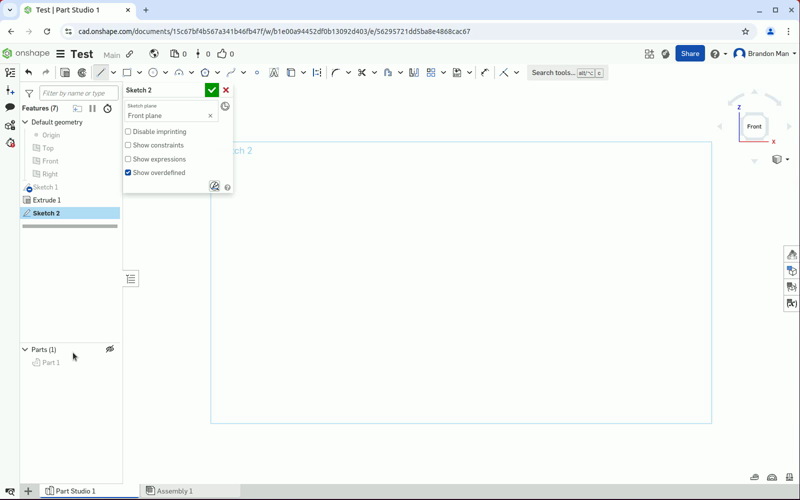
mouse_move(460, 288)
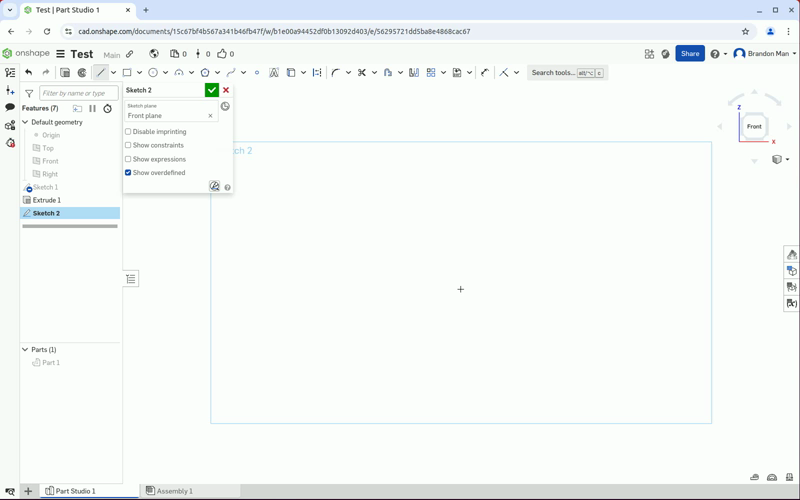
click(460, 288)
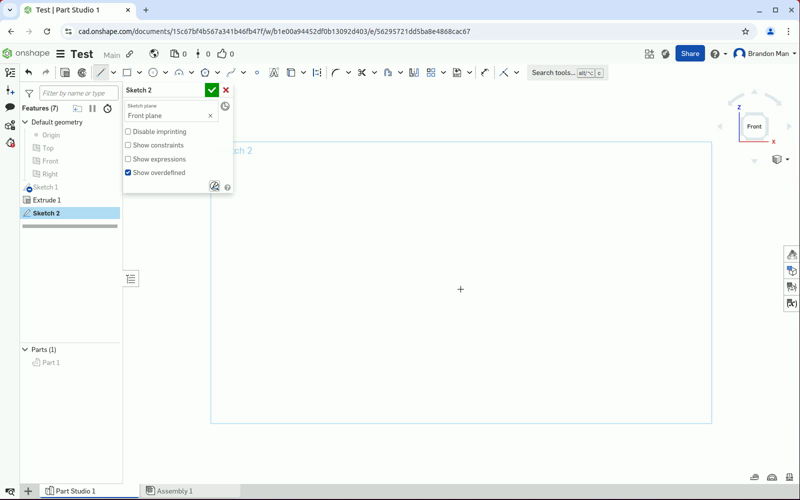
key_up(shift)
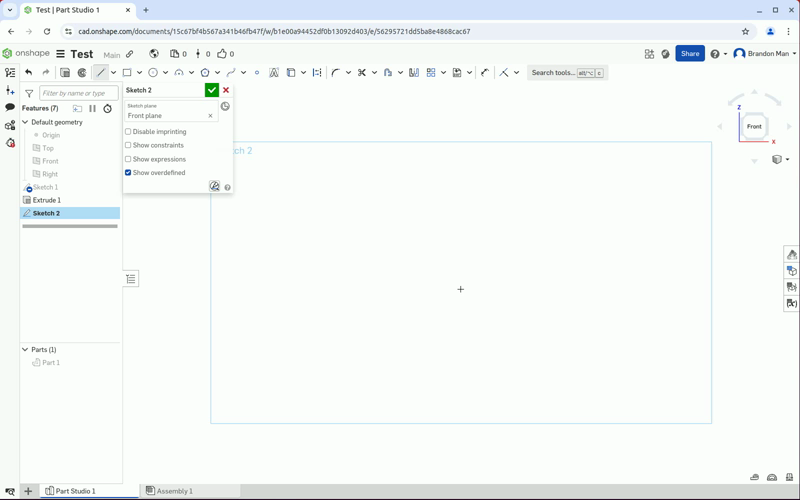
key_down(shift)
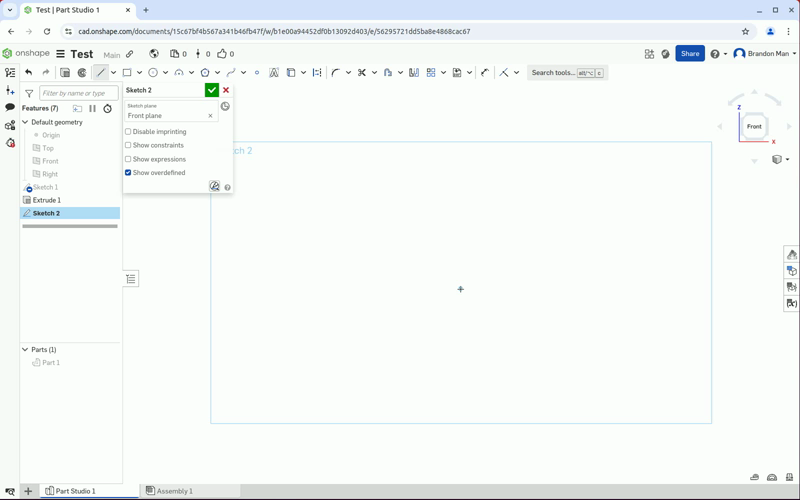
mouse_move(555, 296)
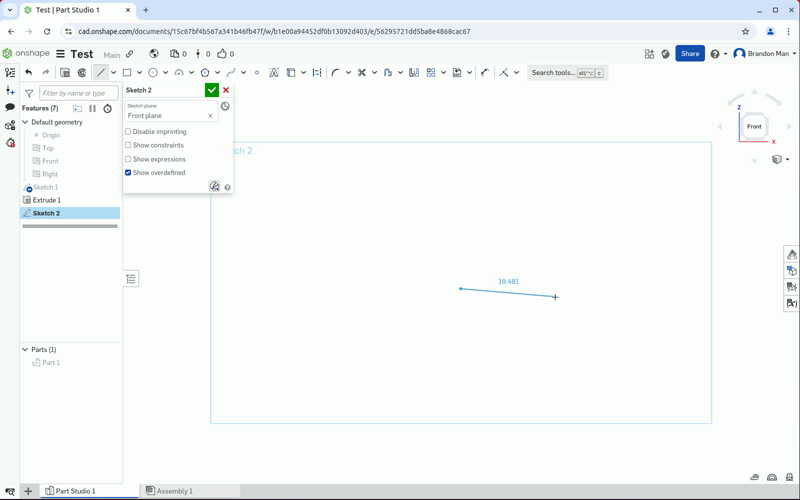
click(555, 296)
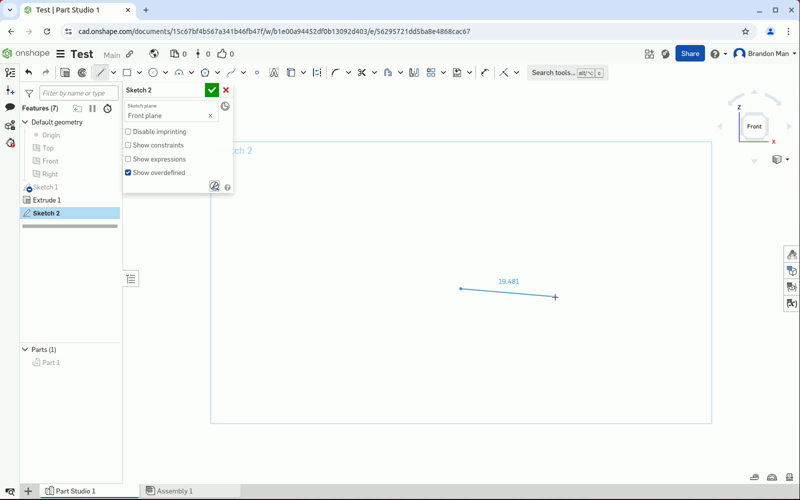
key_up(shift)
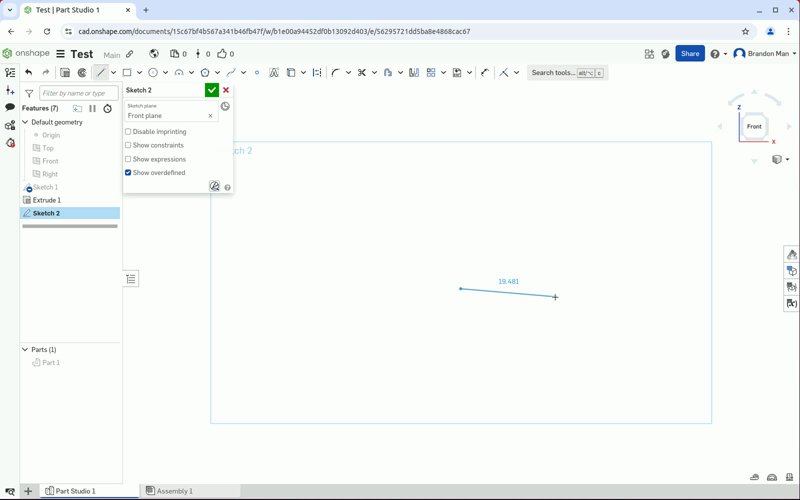
key(esc)
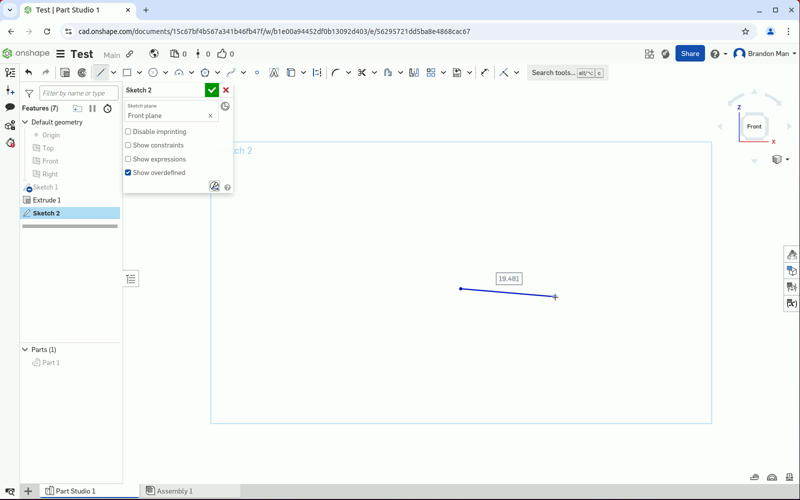
key(a)
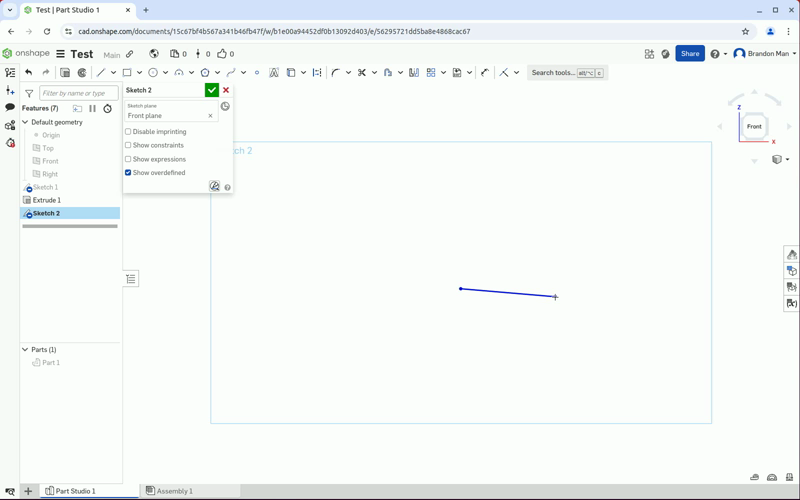
mouse_move(555, 296)
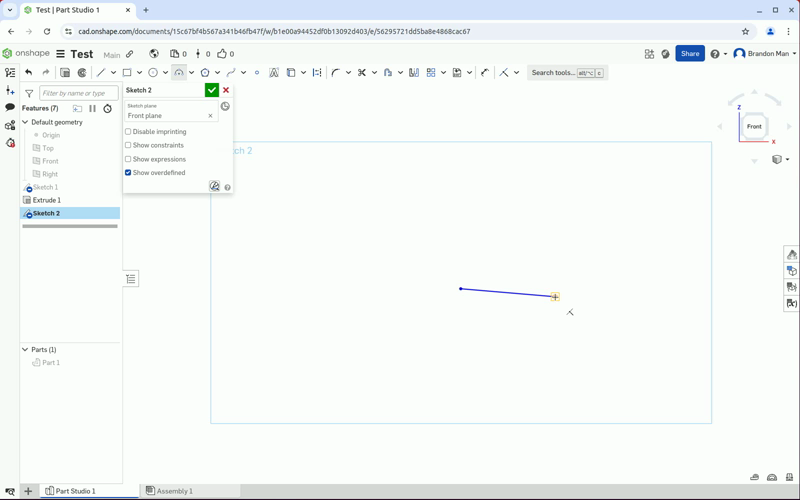
click(555, 296)
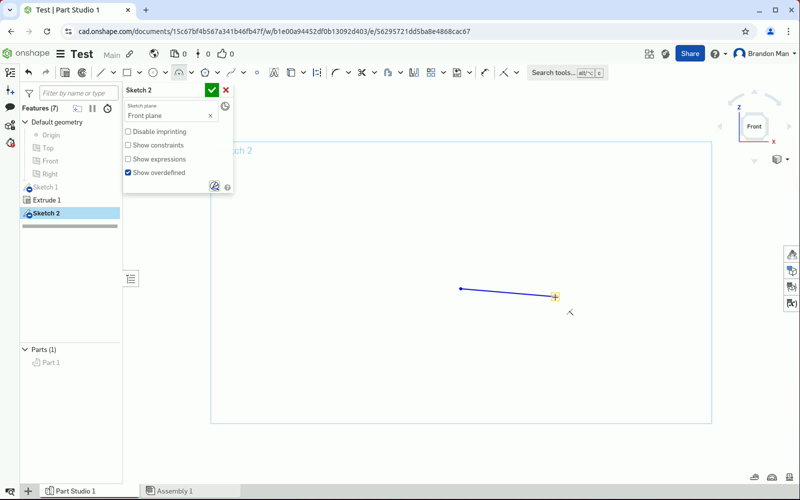
key_down(shift)
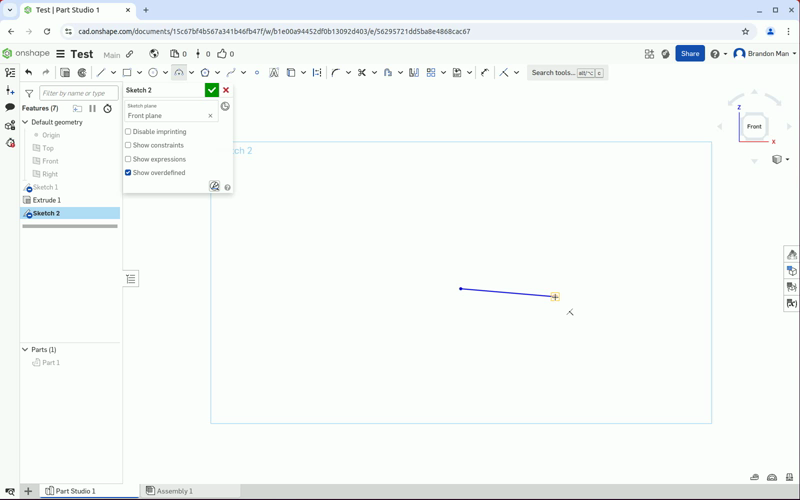
mouse_move(555, 269)
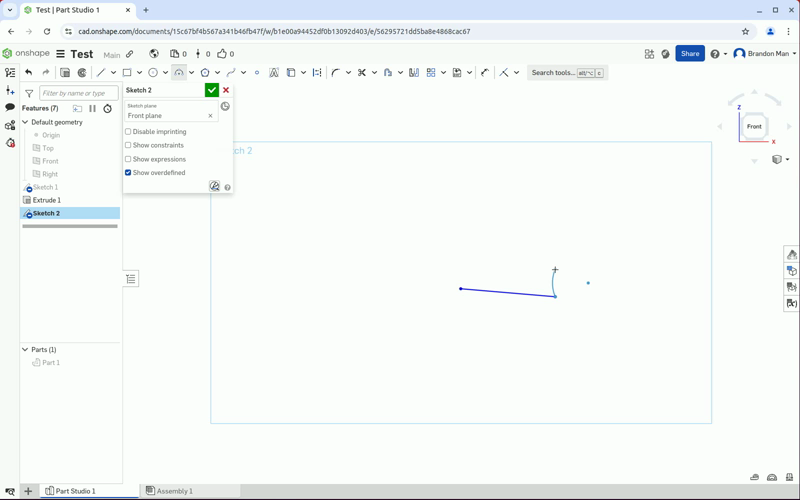
click(555, 269)
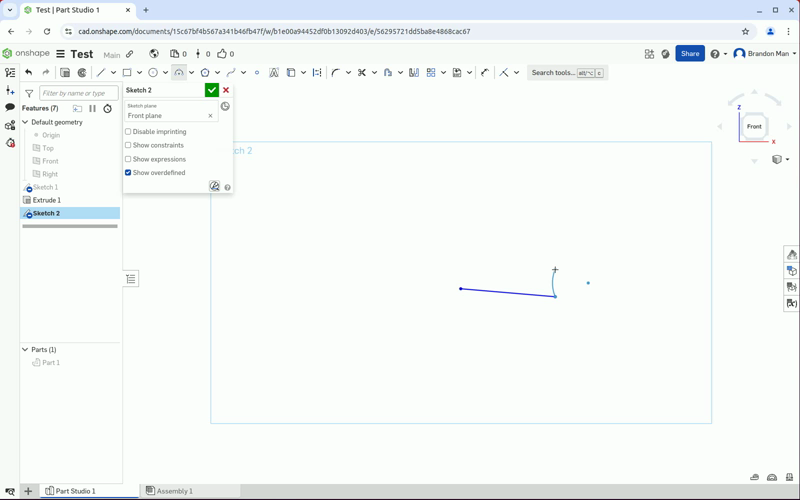
mouse_move(570, 282)
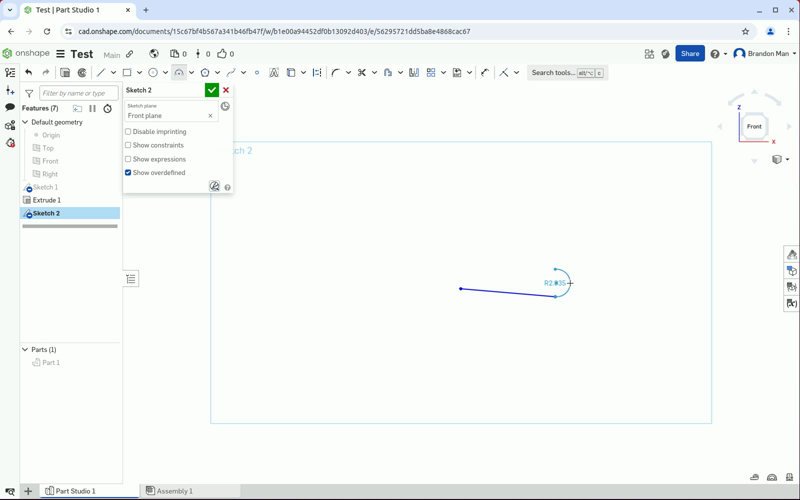
click(570, 282)
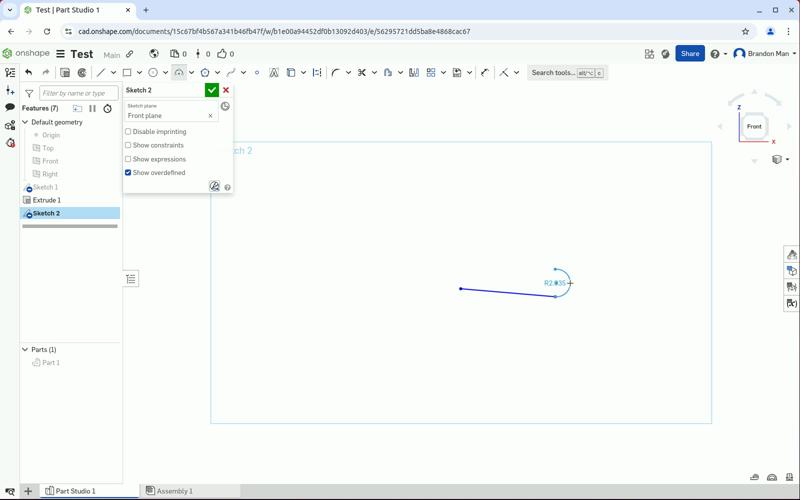
key_up(shift)
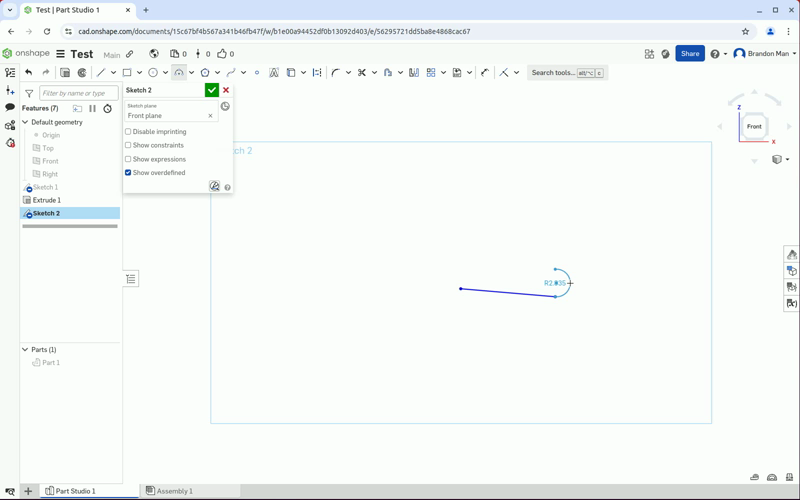
key(esc)
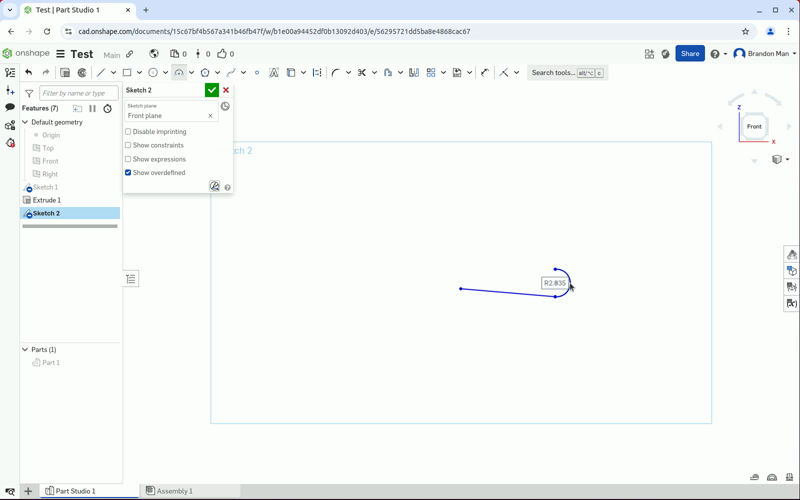
key(l)
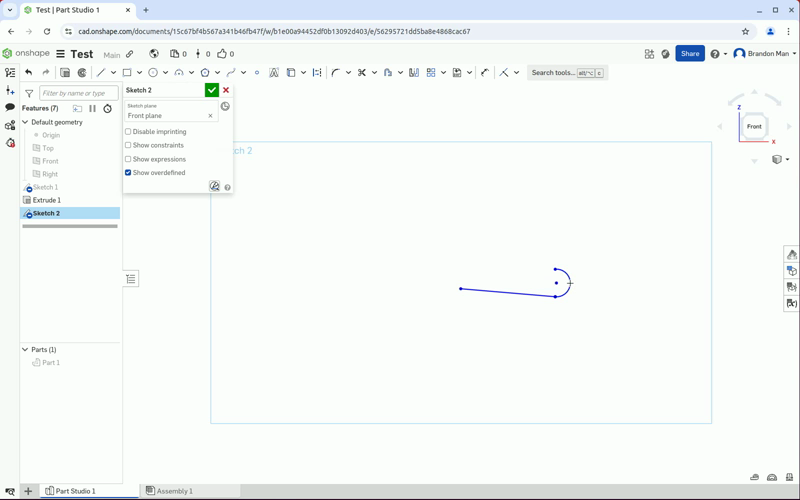
mouse_move(555, 269)
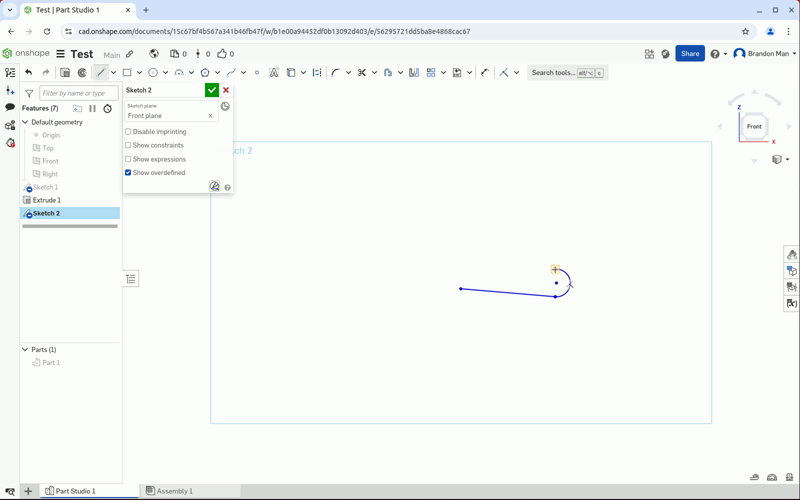
click(555, 269)
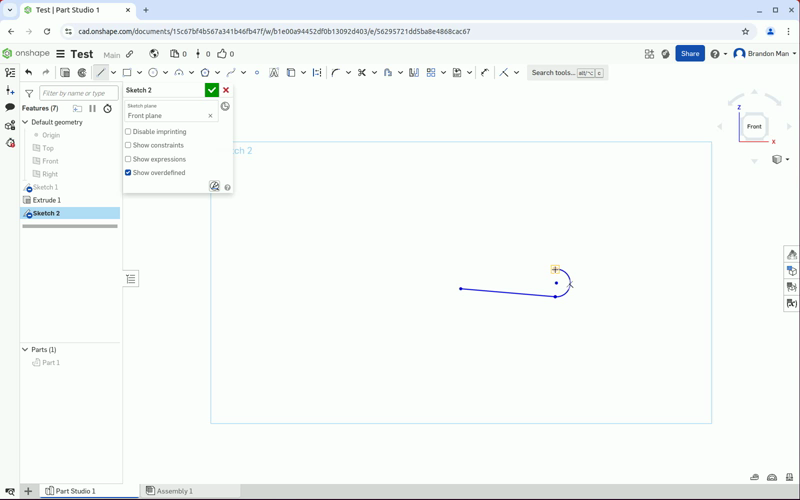
key_down(shift)
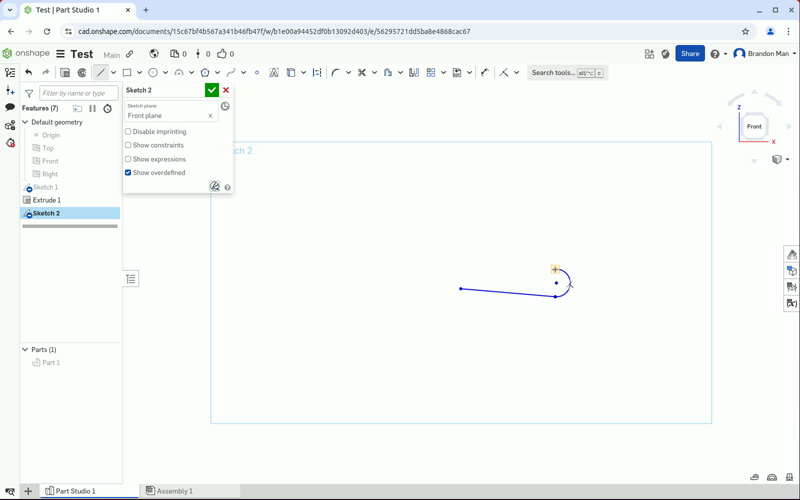
mouse_move(460, 277)
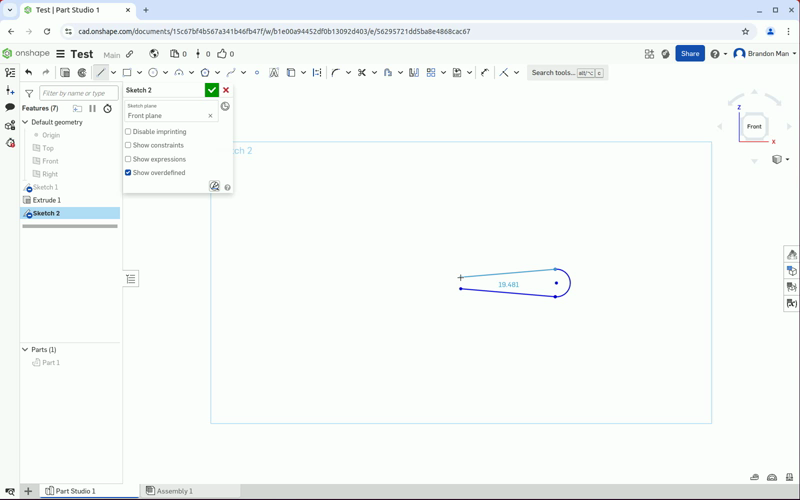
click(460, 277)
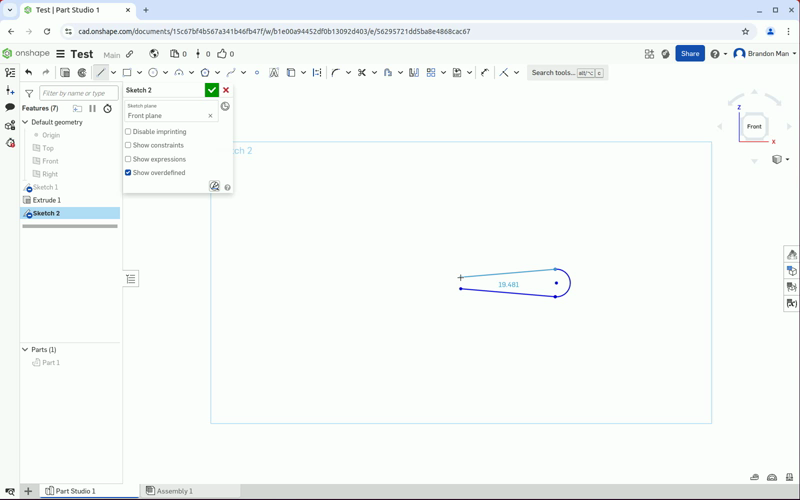
key_up(shift)
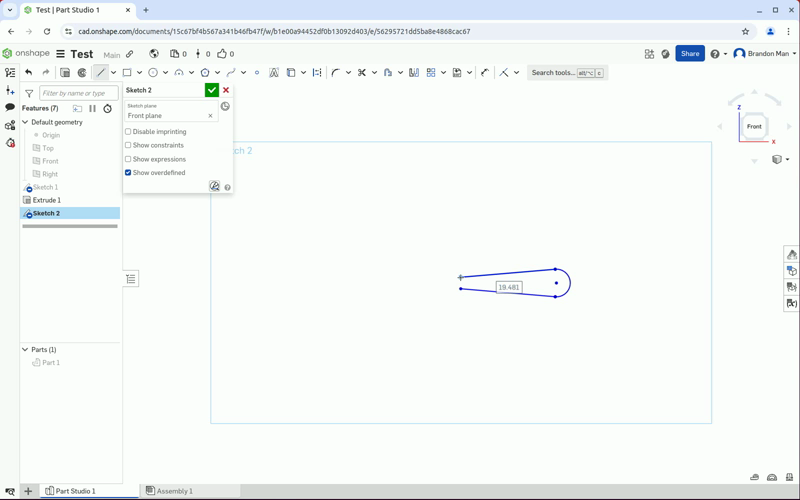
key(esc)
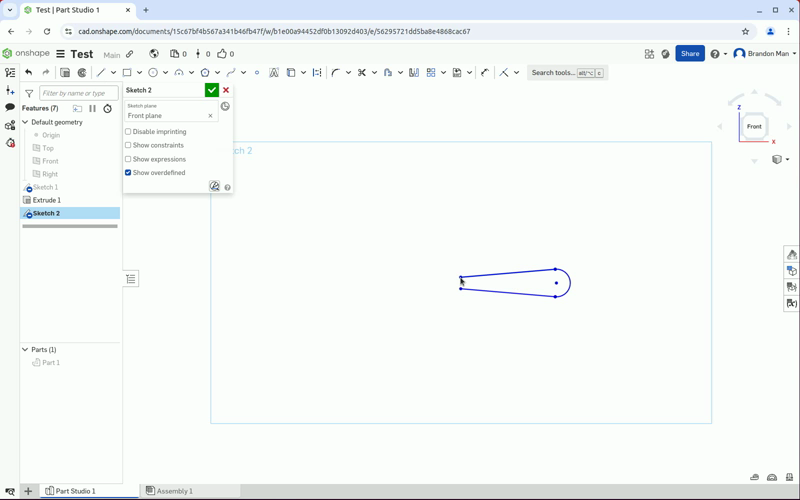
key(a)
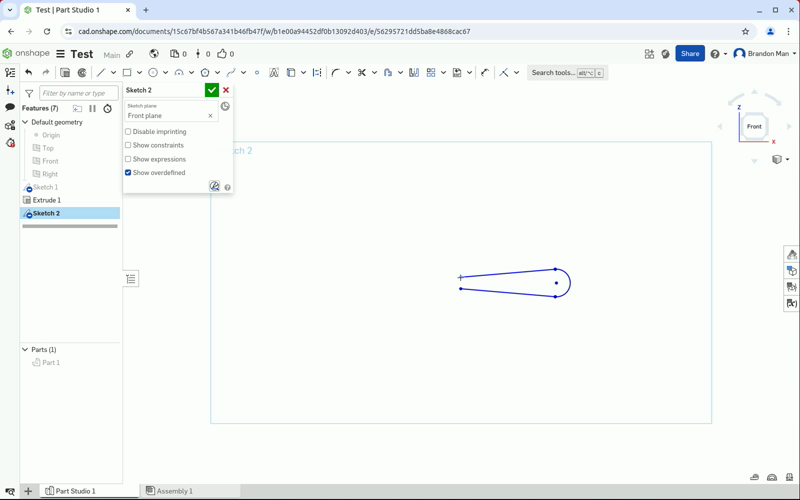
mouse_move(460, 277)
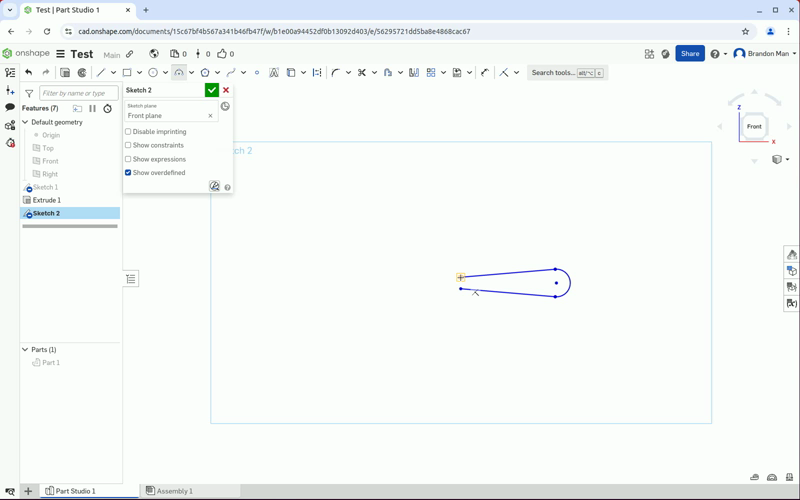
click(460, 277)
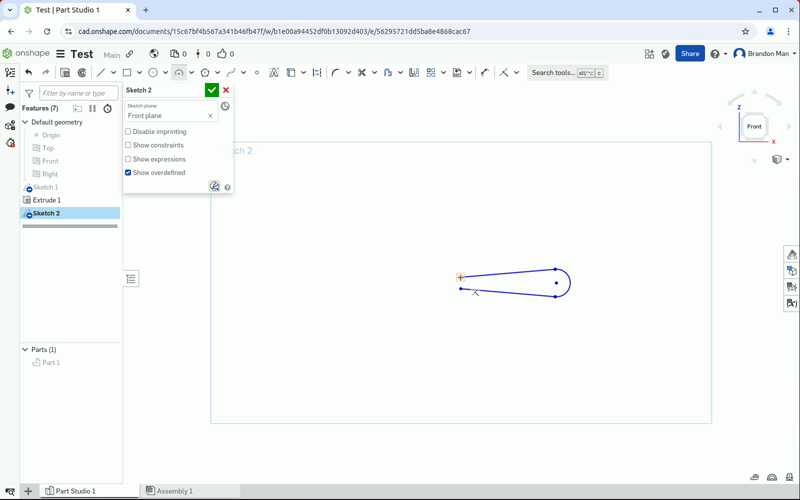
mouse_move(460, 288)
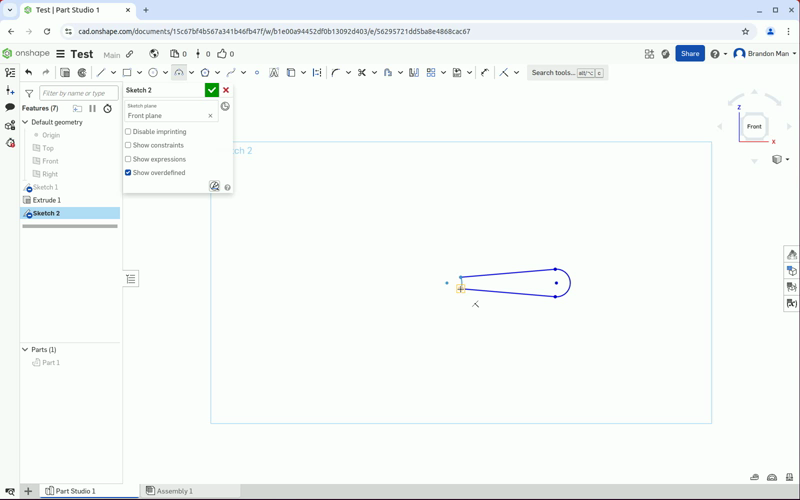
click(460, 288)
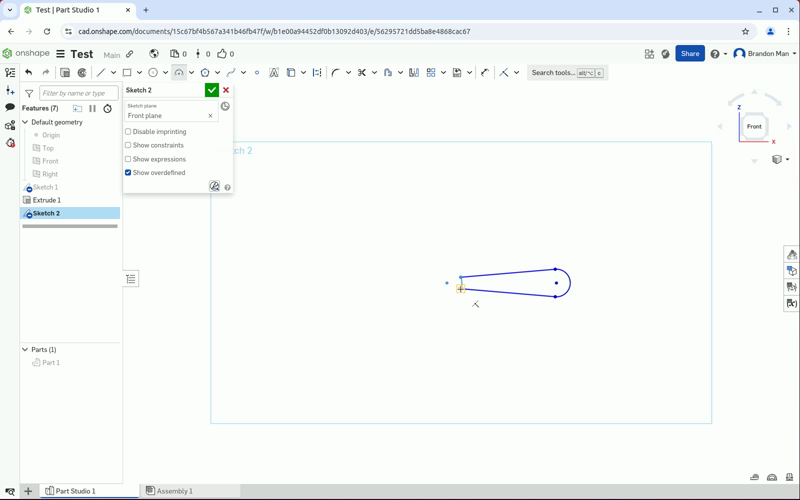
key_down(shift)
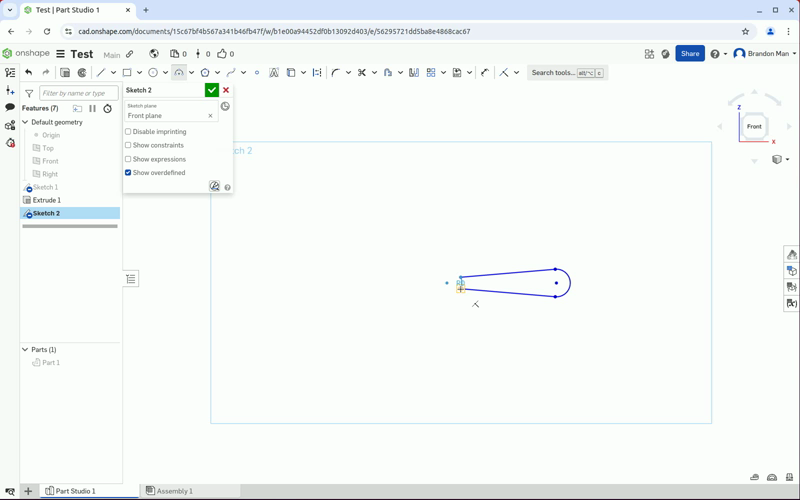
mouse_move(455, 282)
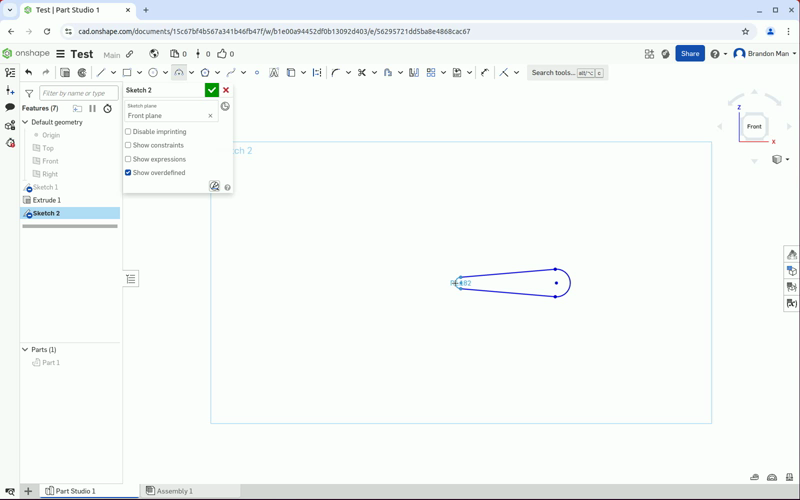
click(455, 282)
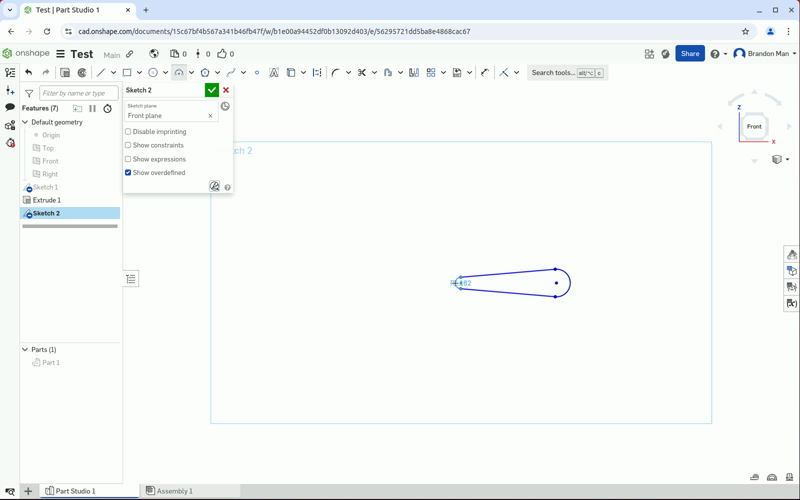
key_up(shift)
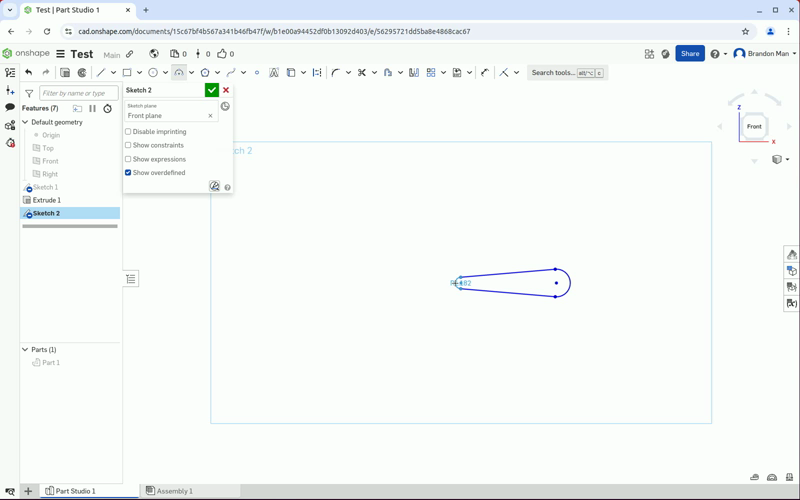
key(esc)
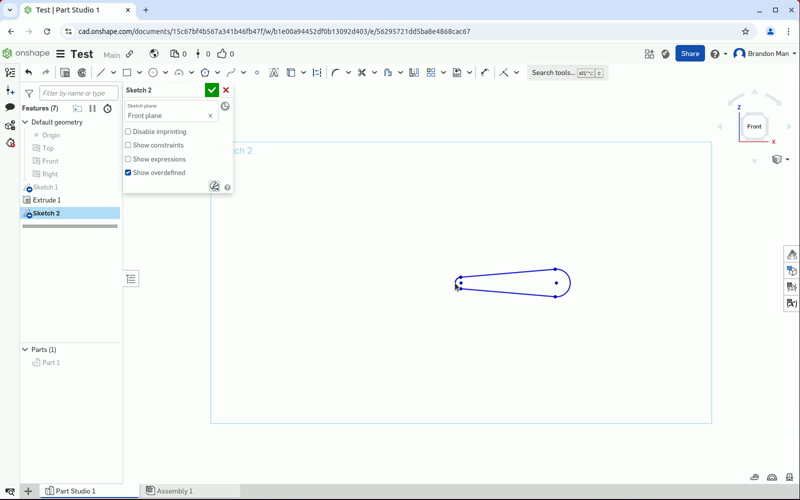
mouse_move(531, 285)
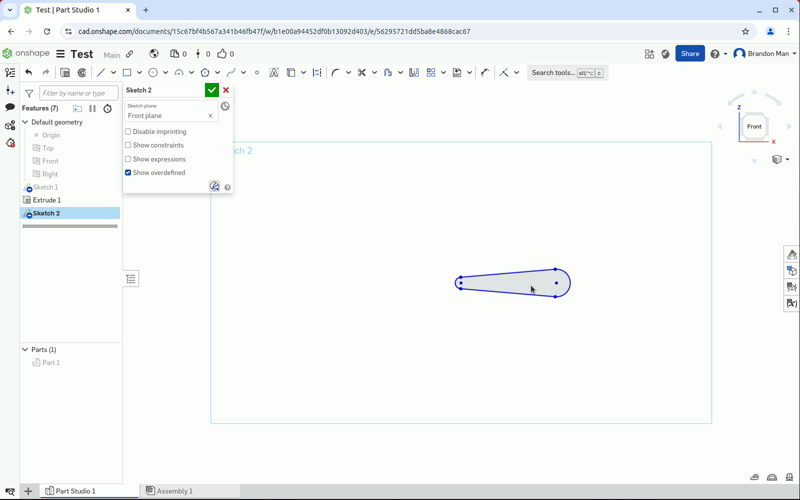
click(531, 285)
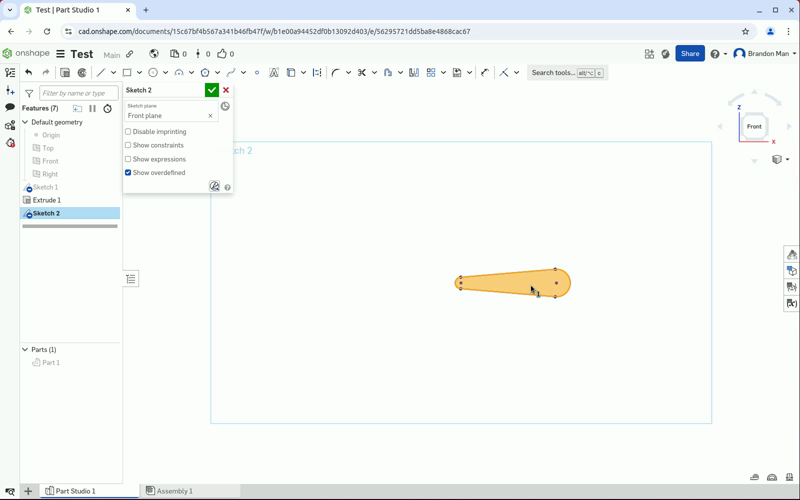
mouse_move(73, 352)
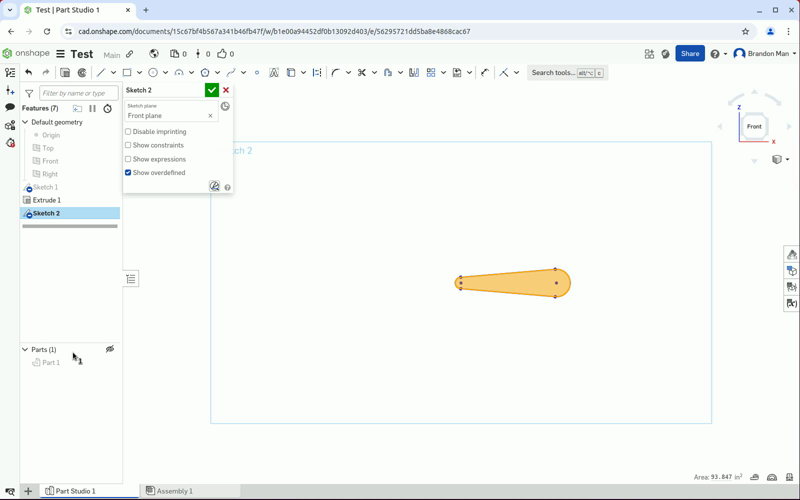
key(shift+y)
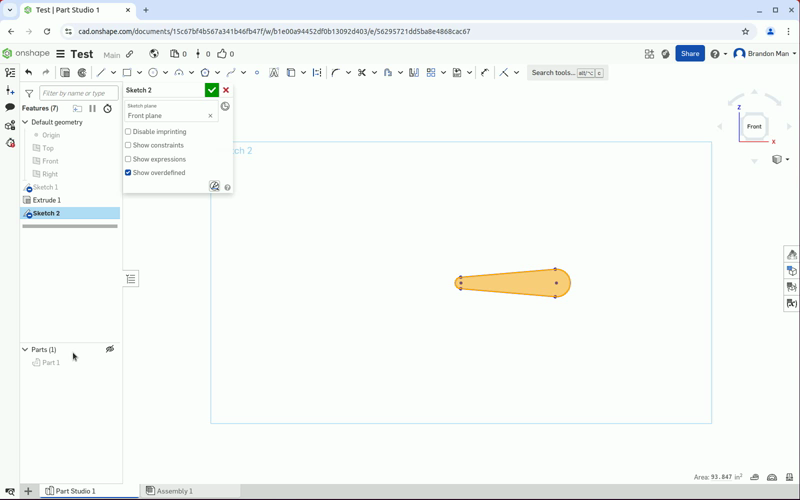
key(shift+e)
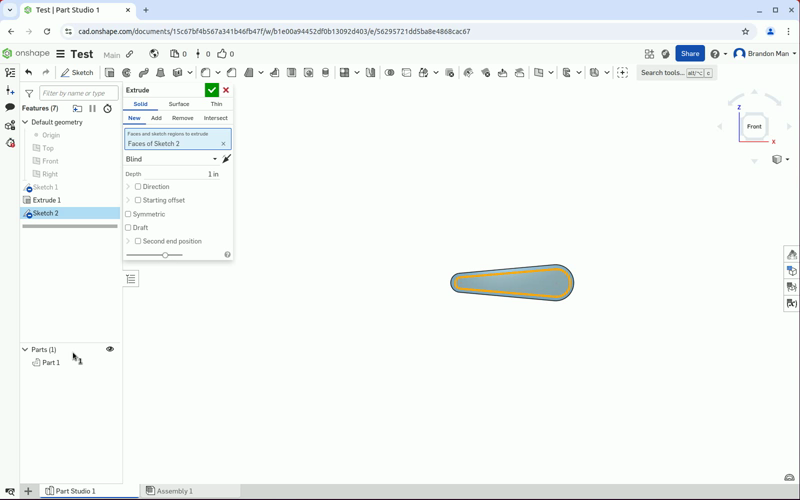
mouse_move(143, 106)
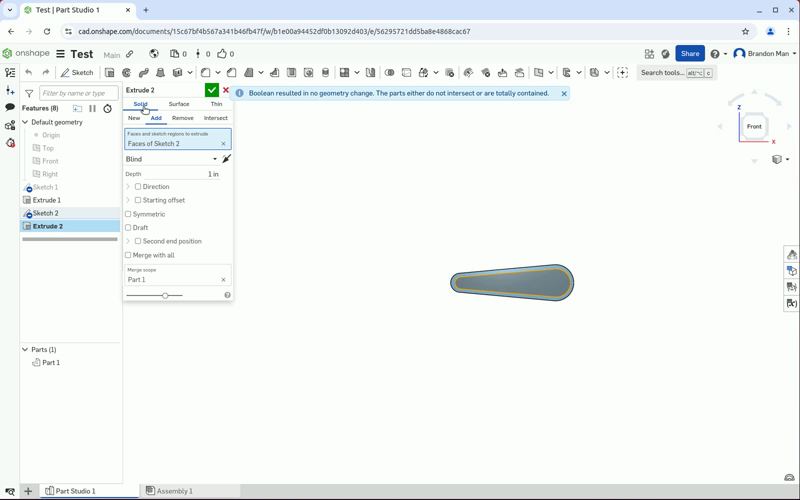
click(143, 106)
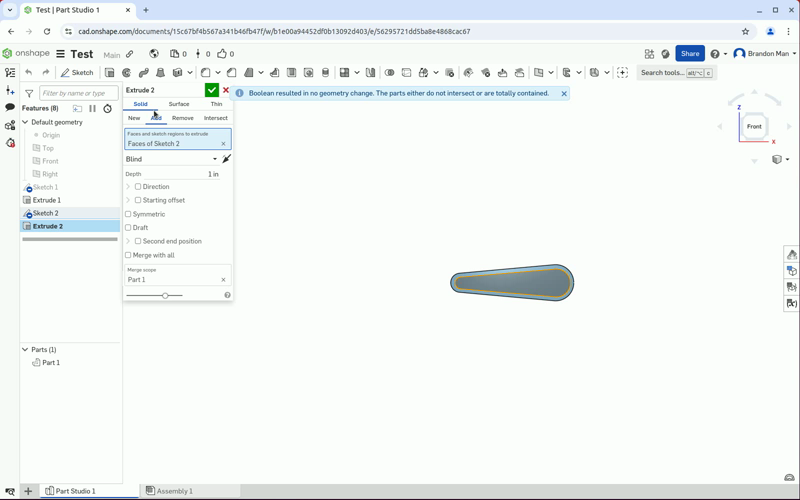
mouse_move(186, 120)
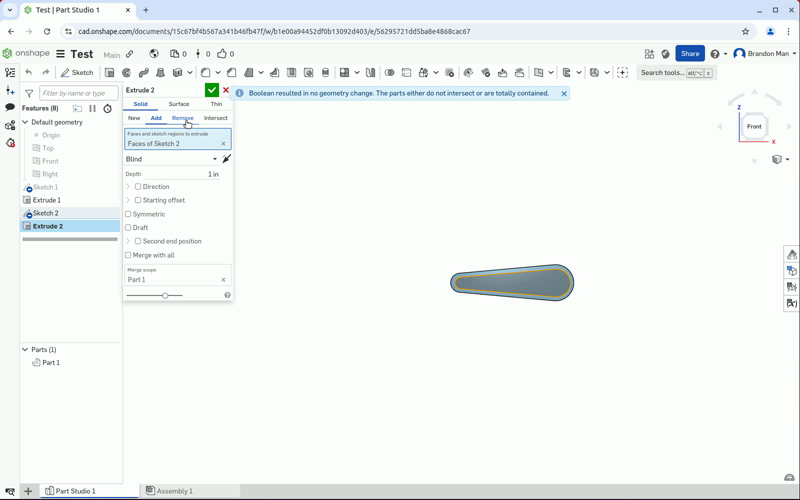
click(186, 120)
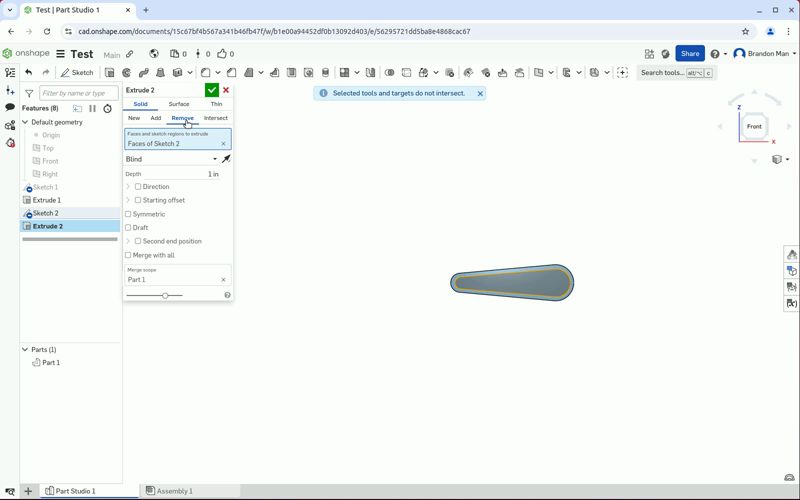
key(tab, 4)
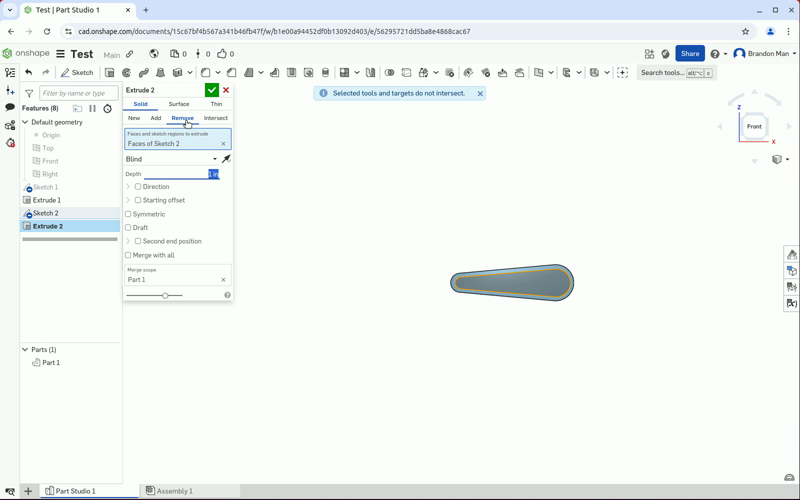
text(-3.129)
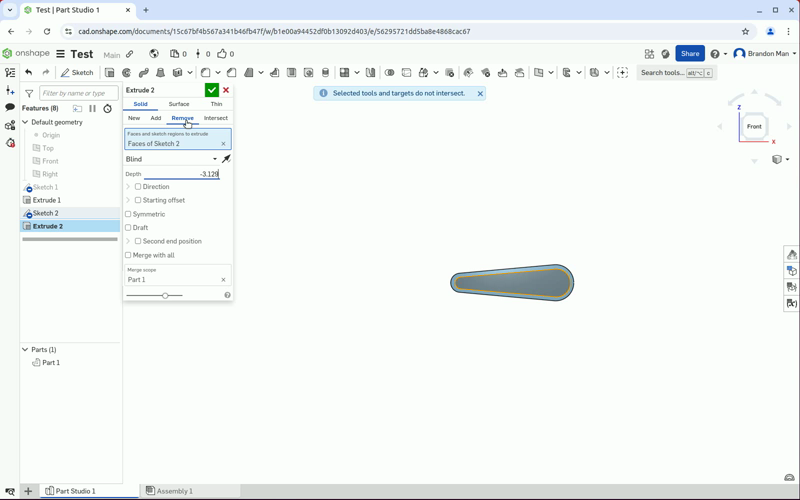
key(tab, 6)
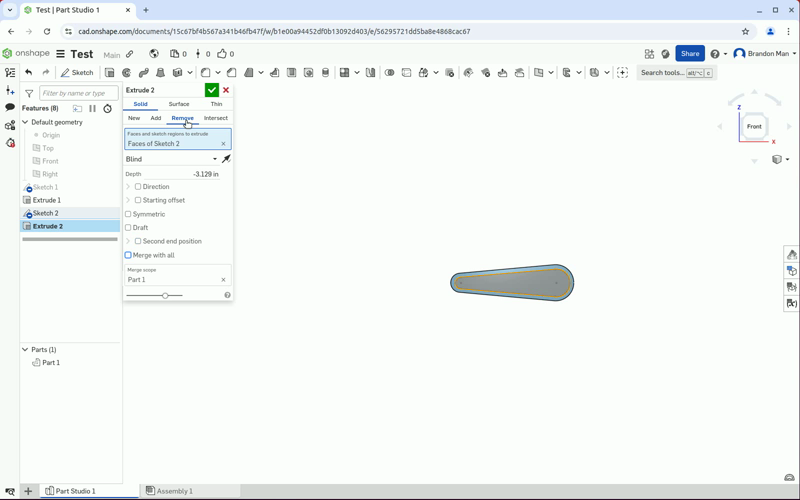
key(space)
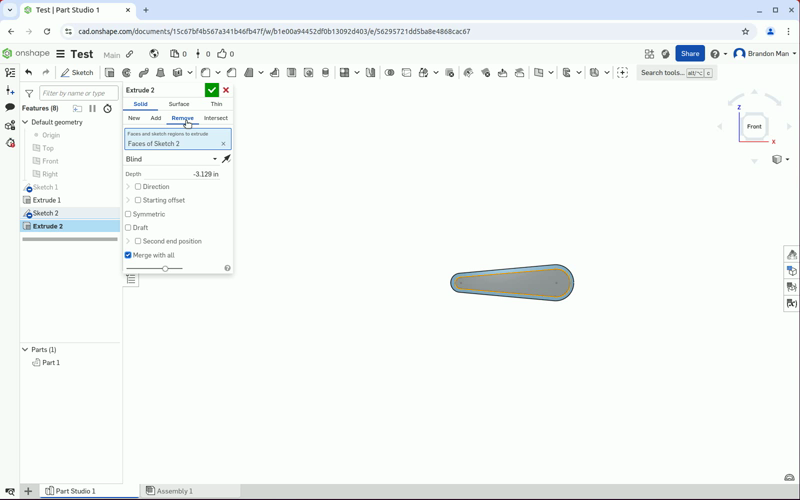
key(enter)
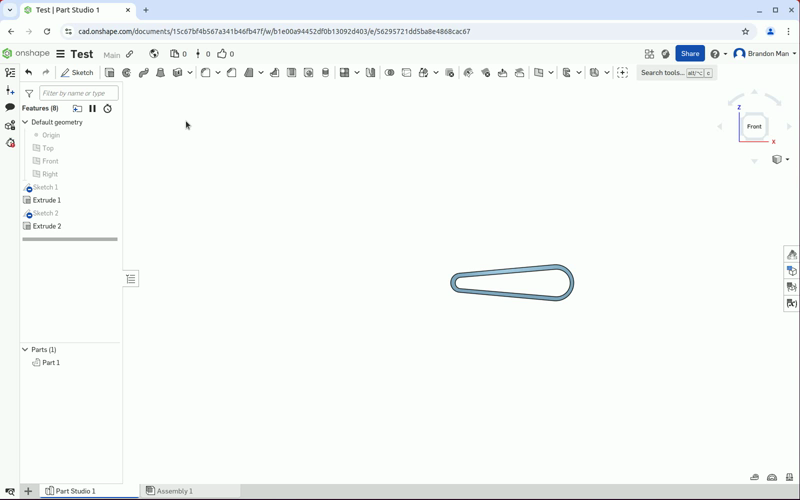
key(shift+h)
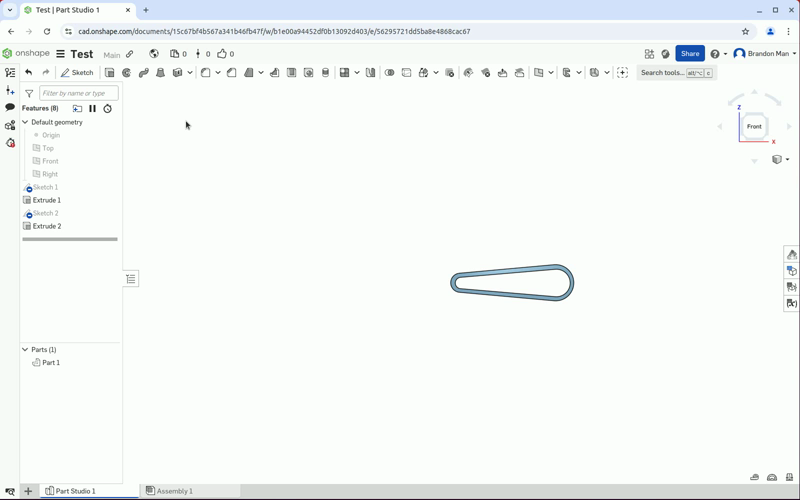
key(shift+h)
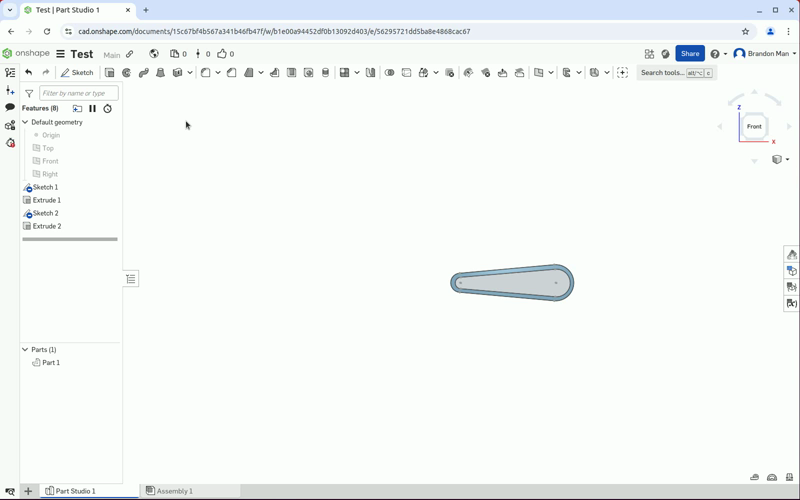
key(shift+7)
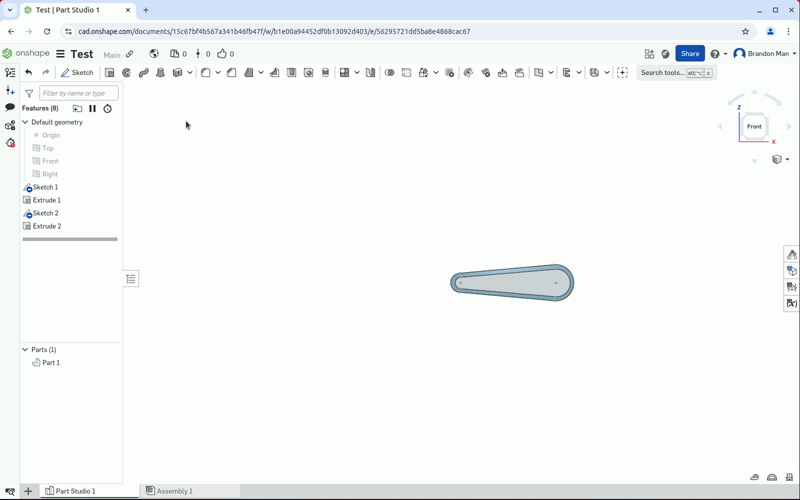
key(left, 2)
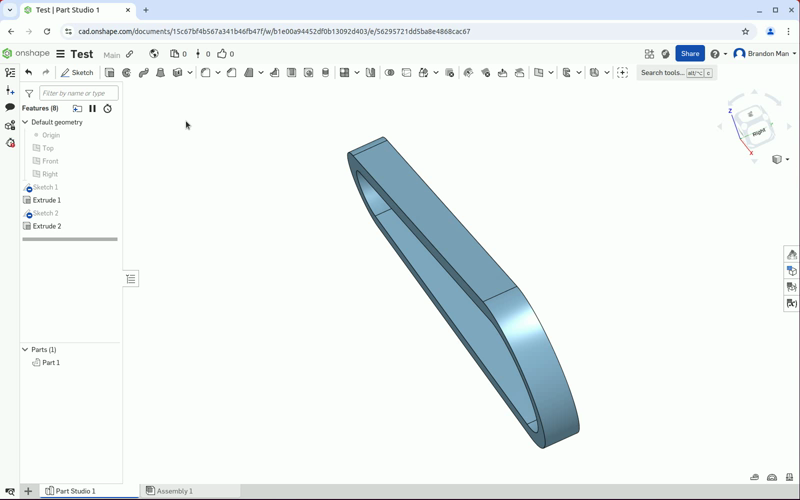
key(down, 2)
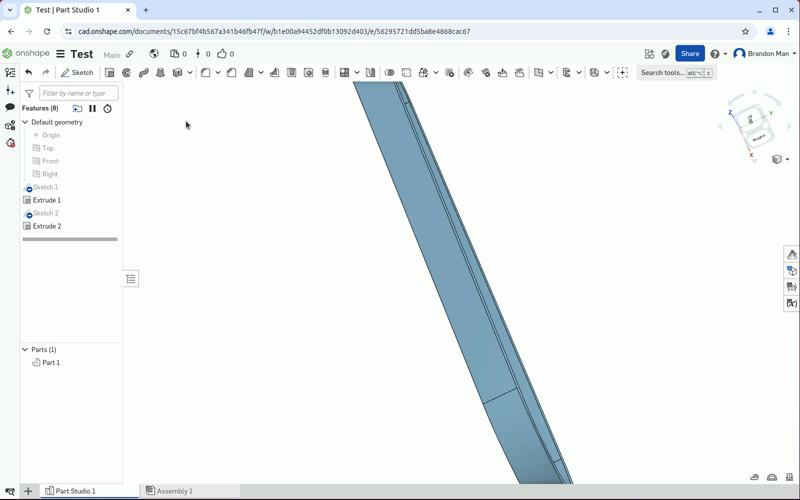
key(up, 2)
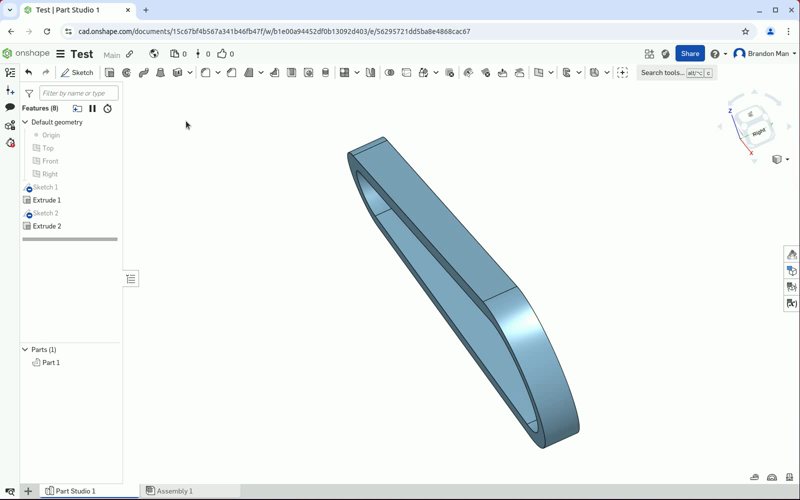
key(right, 2)
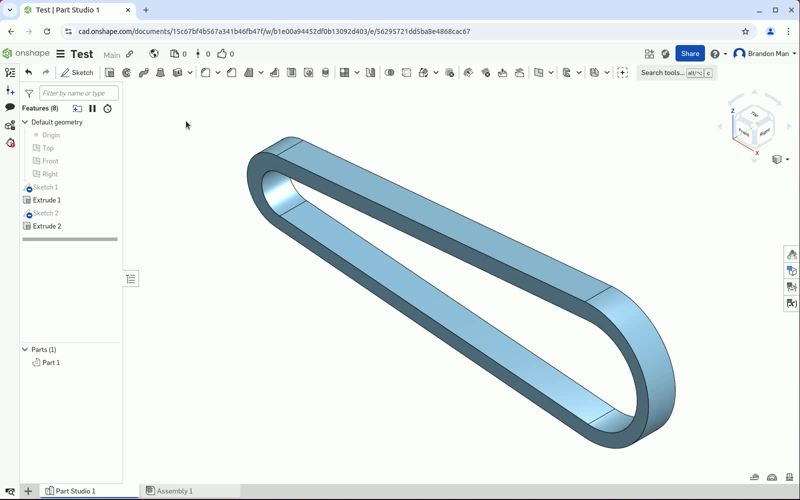
mouse_move(73, 189)
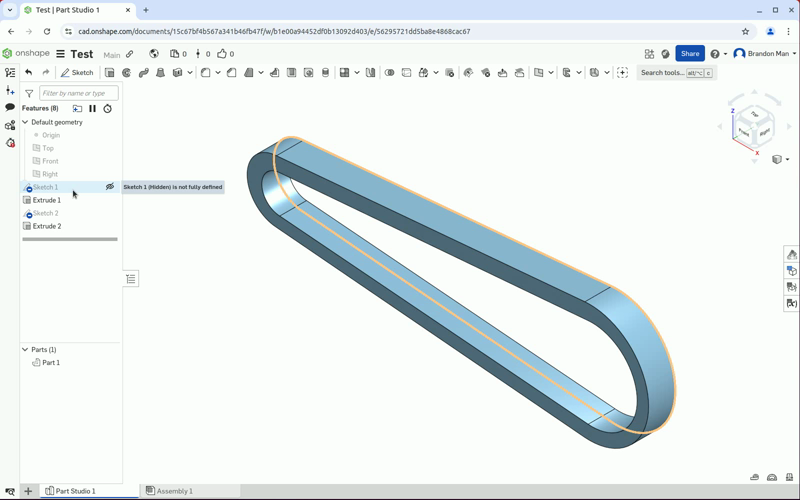
click(73, 189)